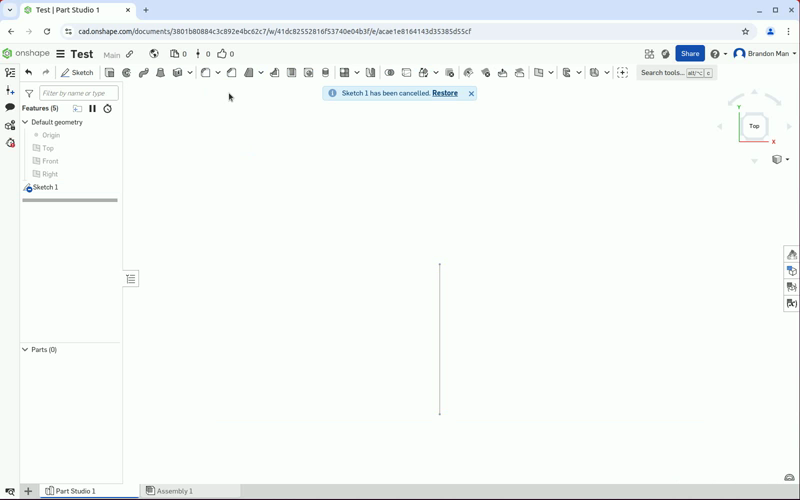
key(shift+h)
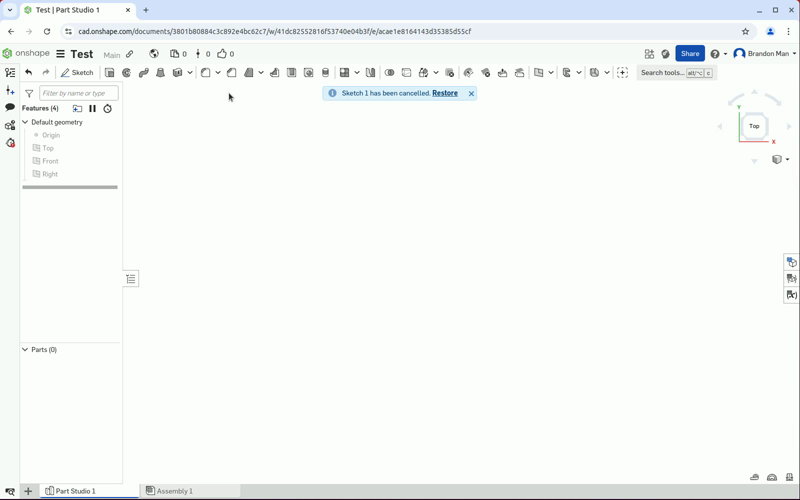
mouse_move(73, 352)
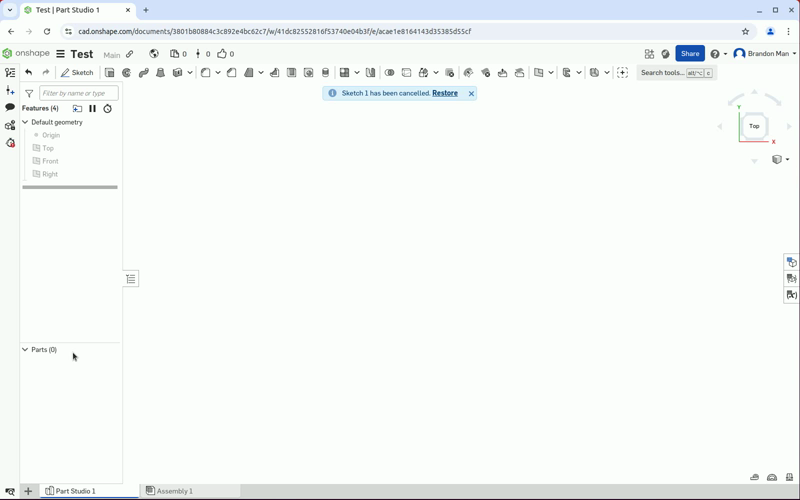
key(y)
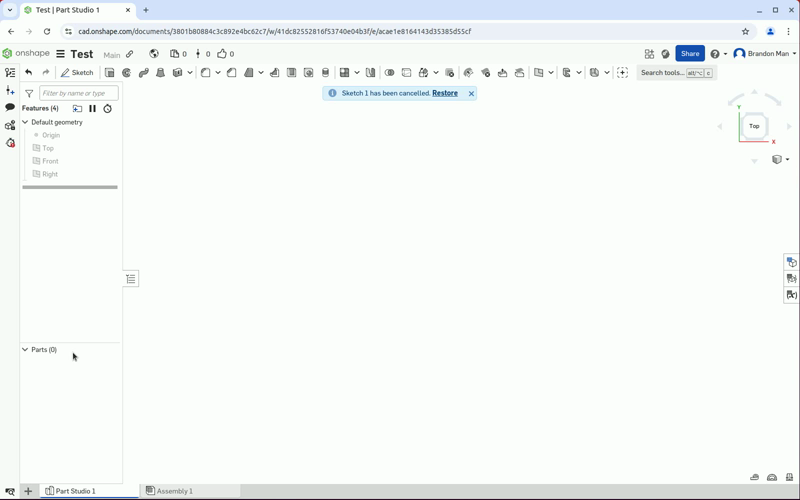
key(shift+p)
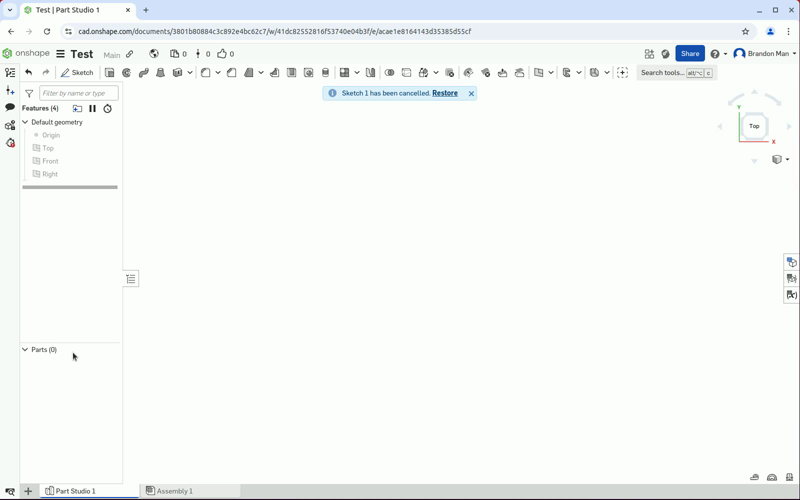
key(space)
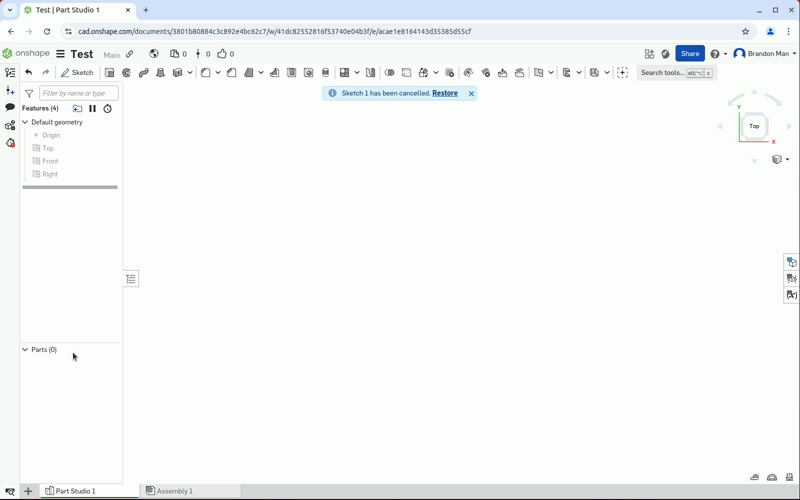
key_down(shift)
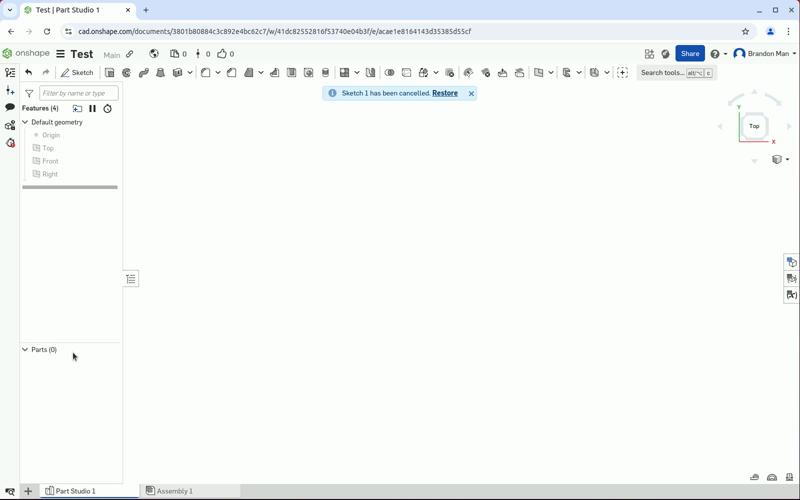
key(up)
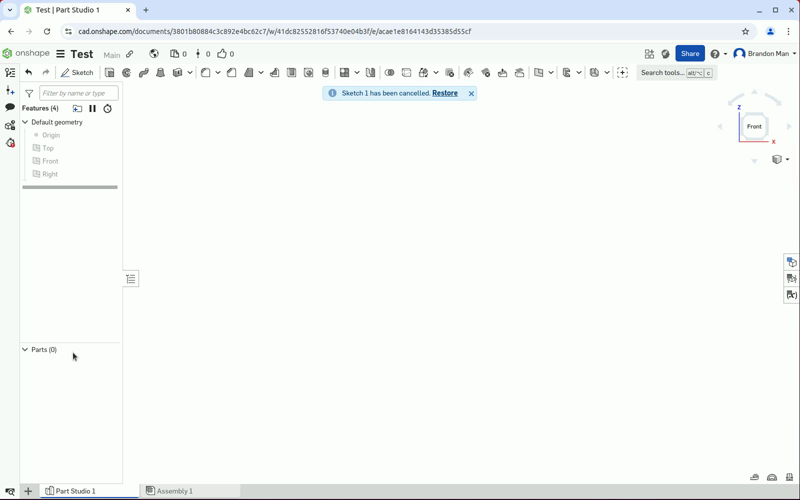
key_up(shift)
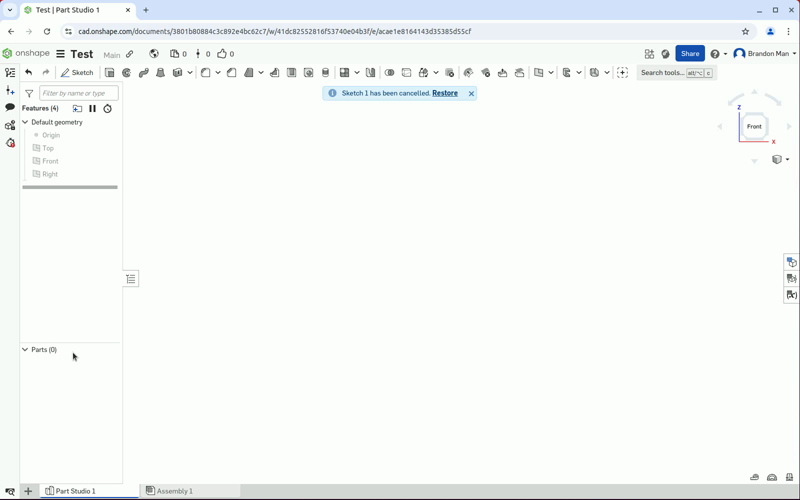
mouse_move(73, 352)
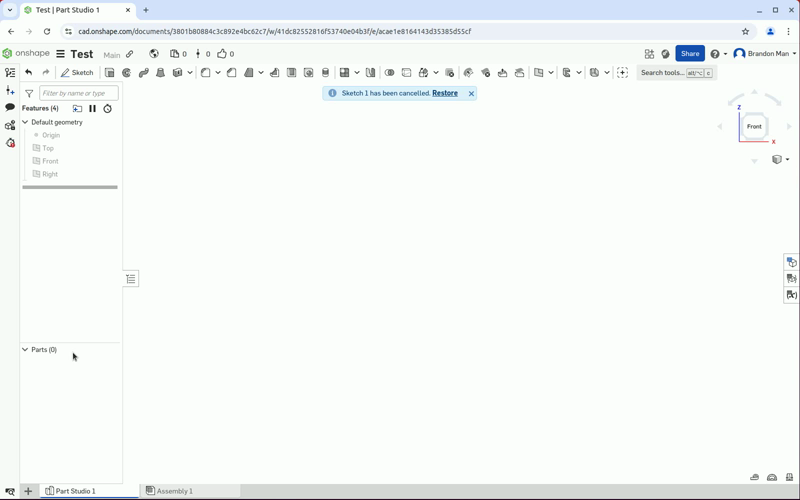
key(shift+y)
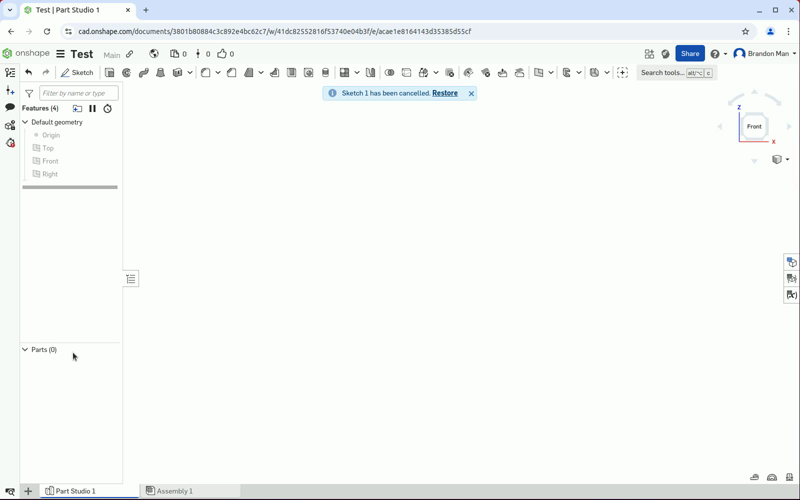
key(shift+s)
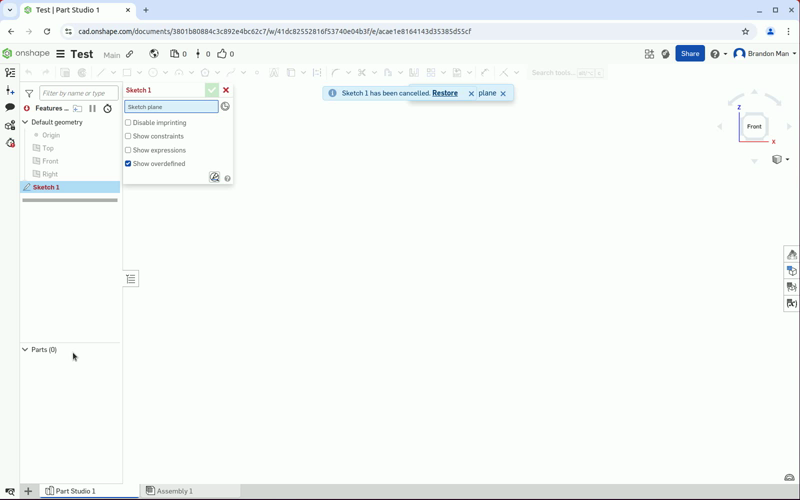
mouse_move(73, 163)
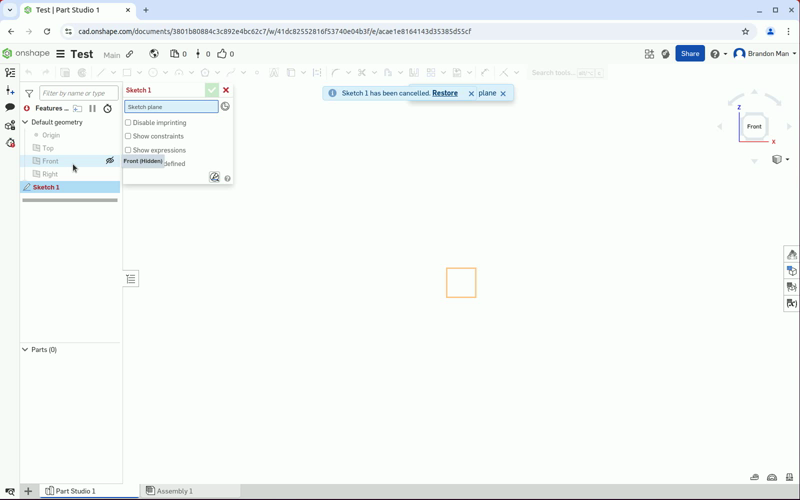
click(73, 163)
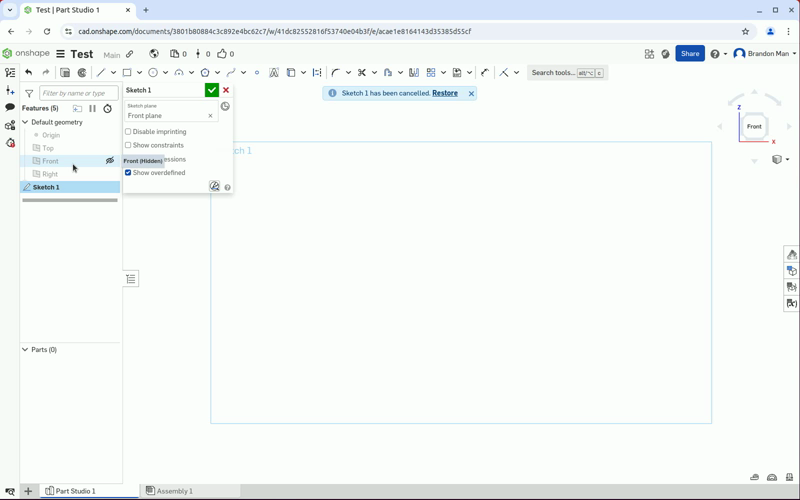
mouse_move(73, 352)
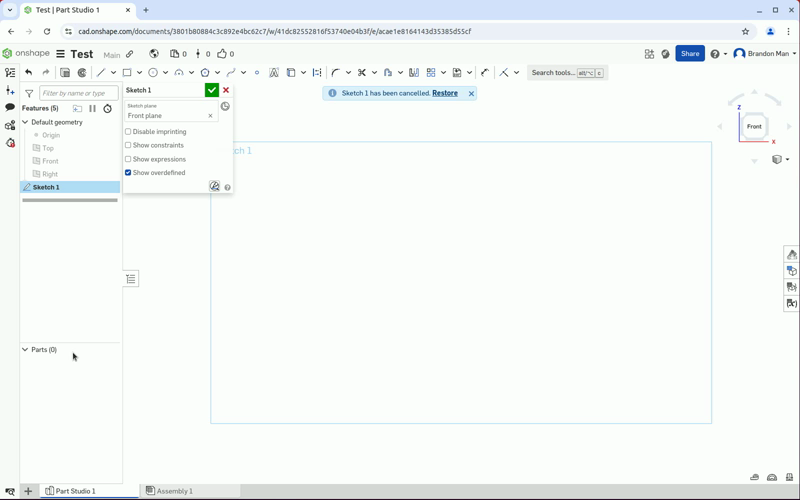
key(y)
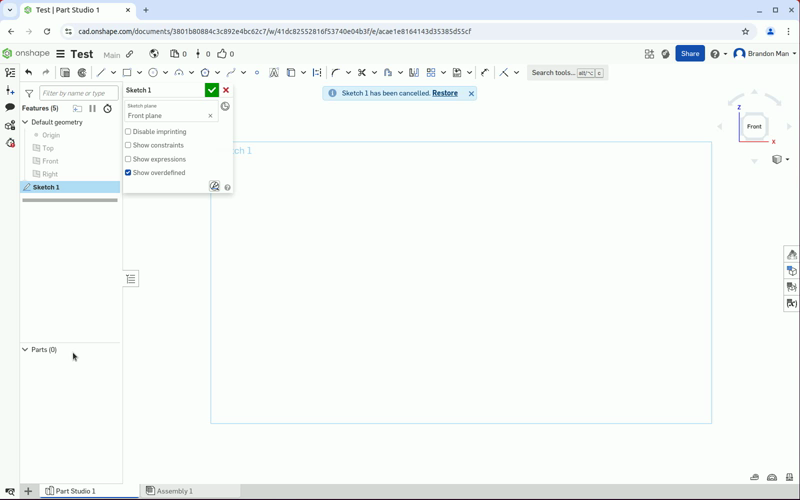
key(l)
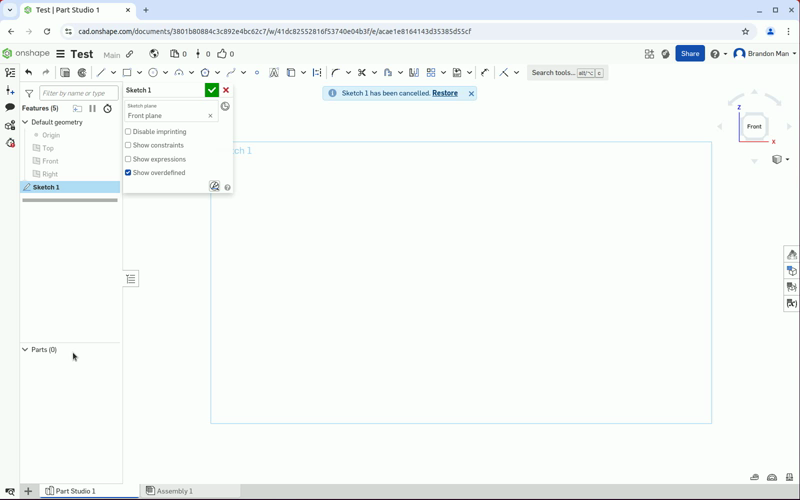
key_down(shift)
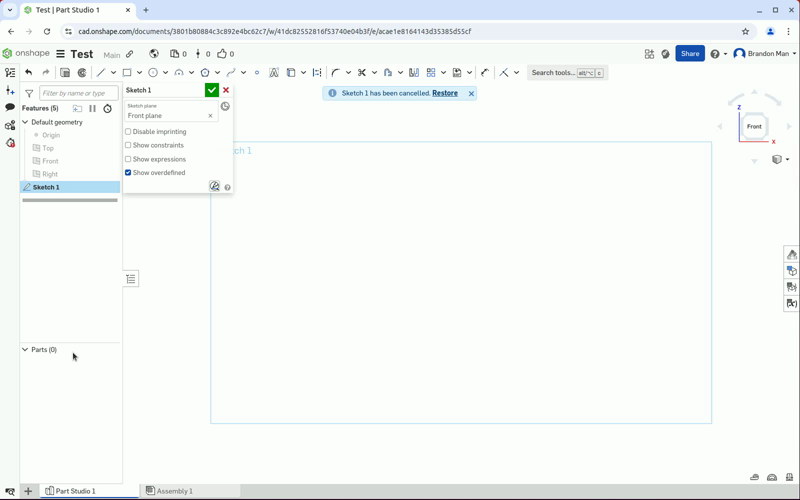
mouse_move(422, 365)
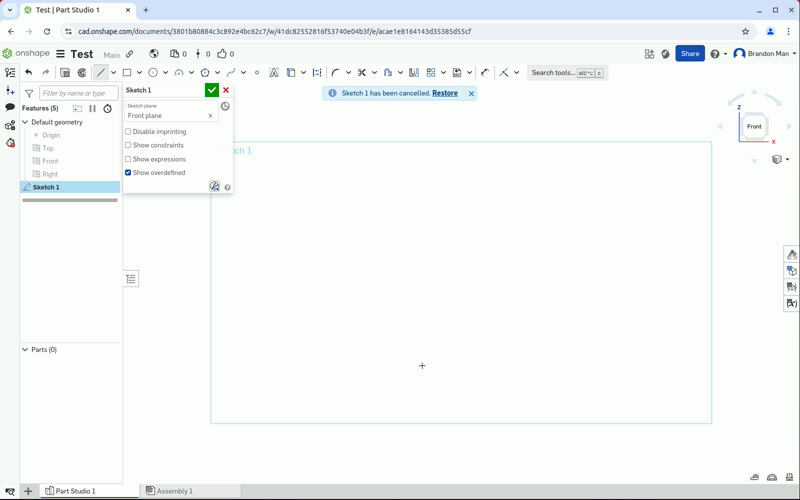
click(422, 365)
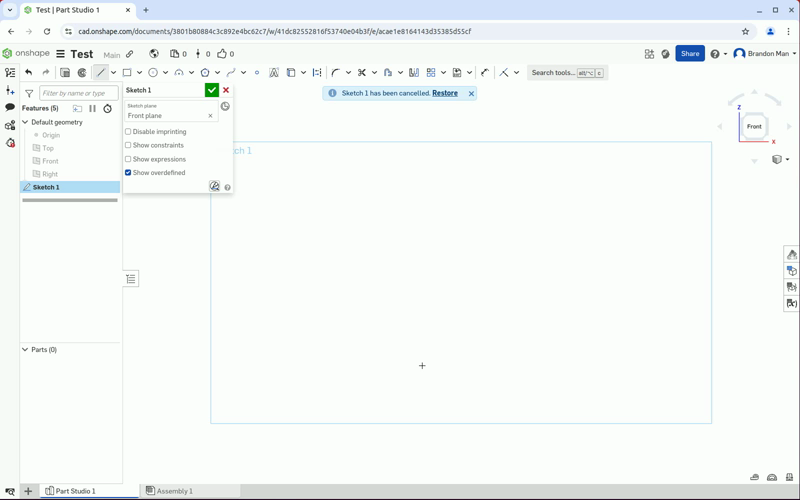
key_up(shift)
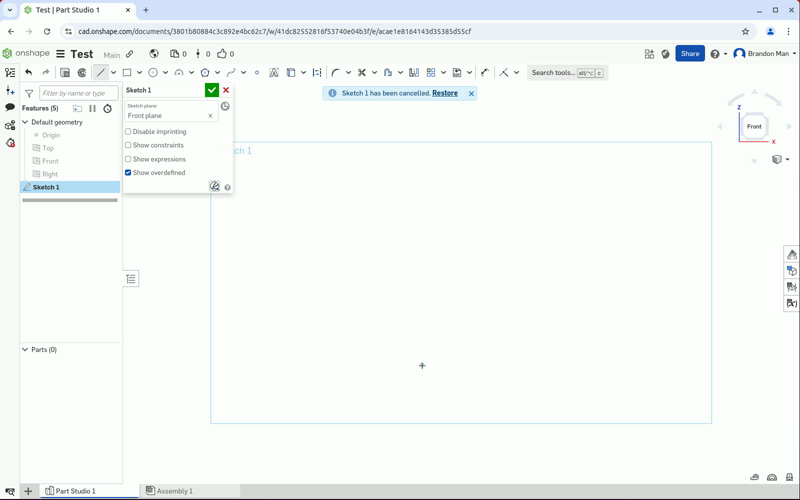
key_down(shift)
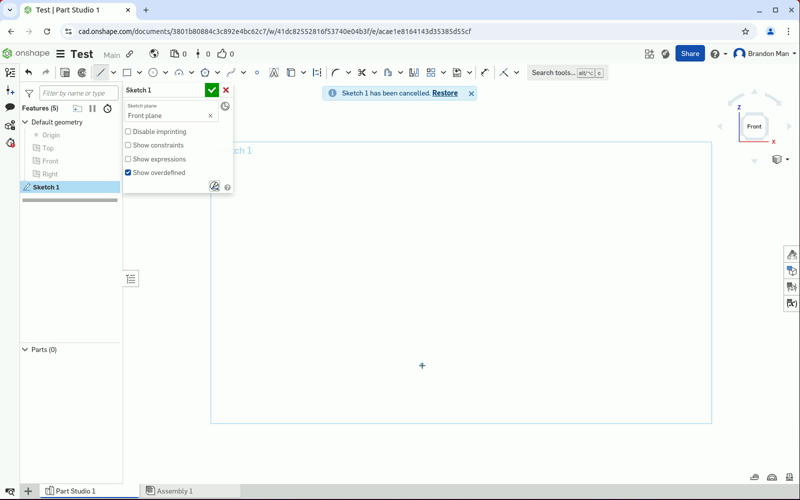
mouse_move(498, 365)
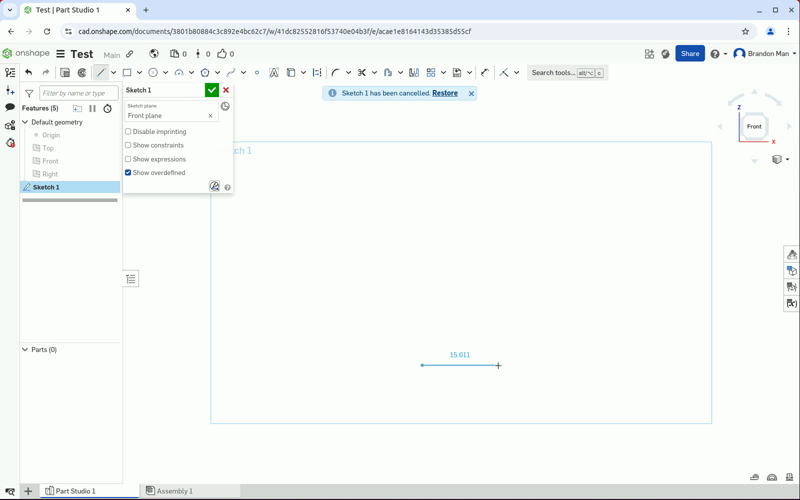
click(498, 365)
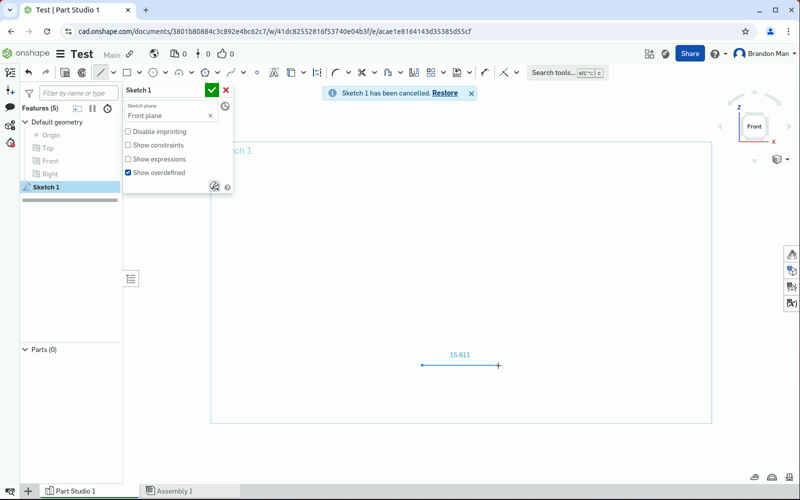
key_up(shift)
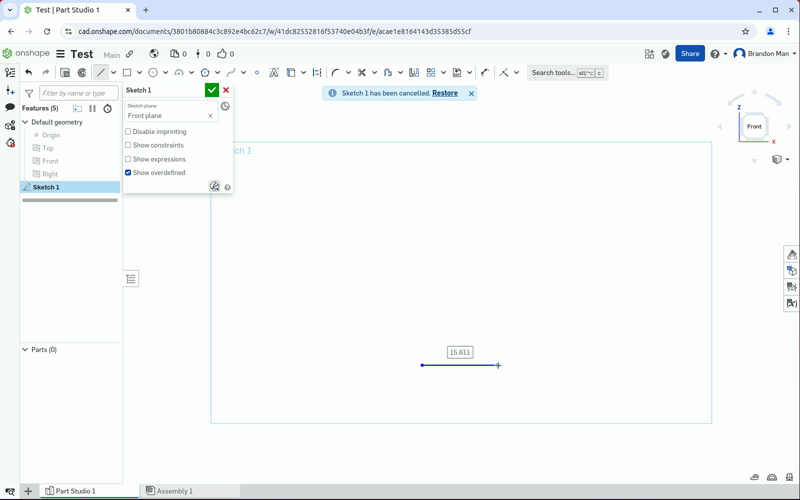
key_down(shift)
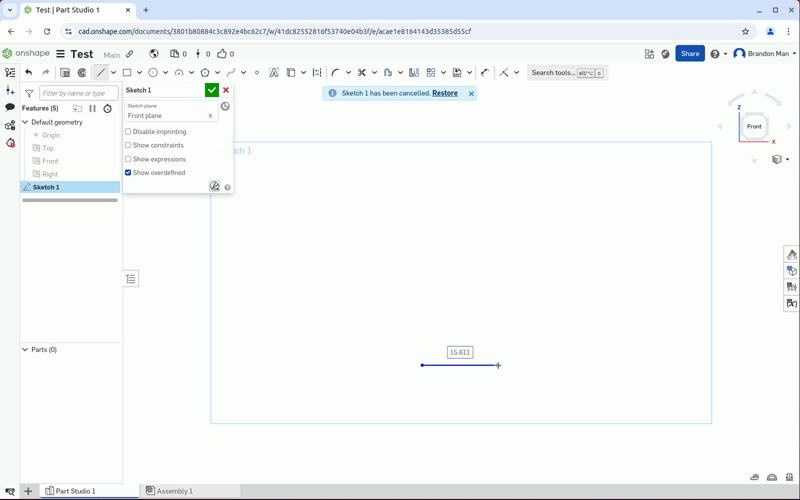
mouse_move(498, 281)
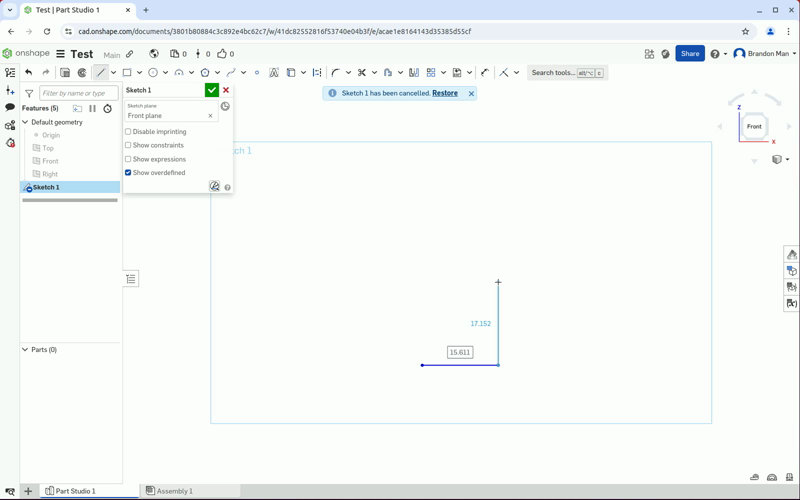
click(498, 281)
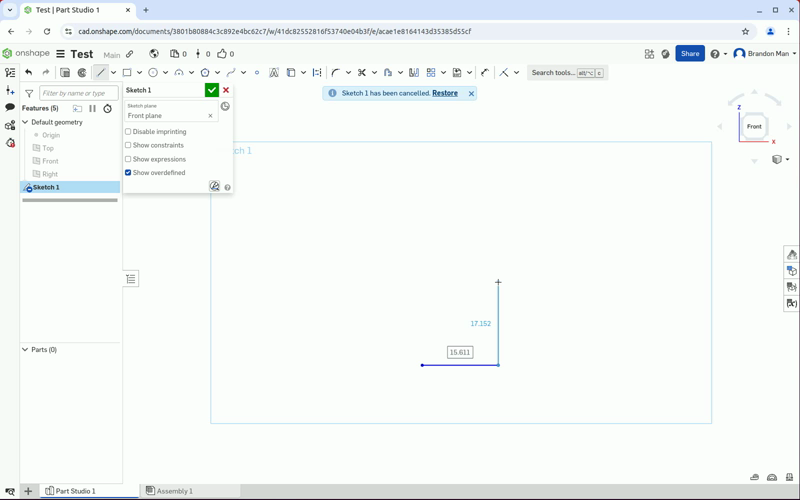
key_up(shift)
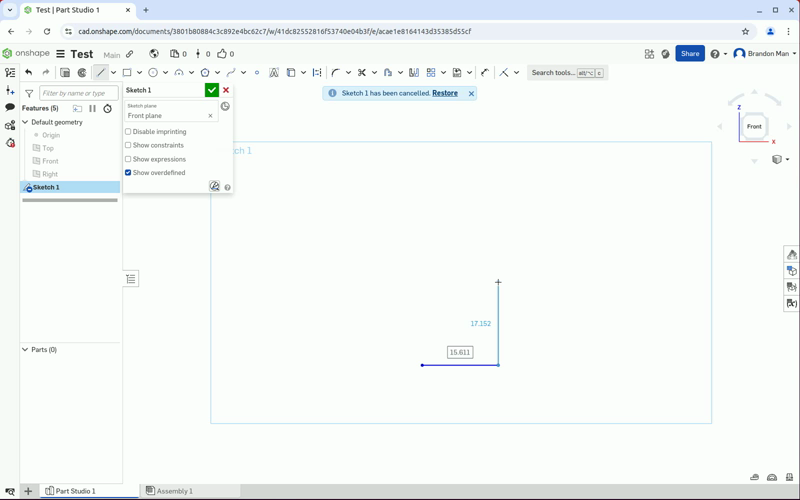
key_down(shift)
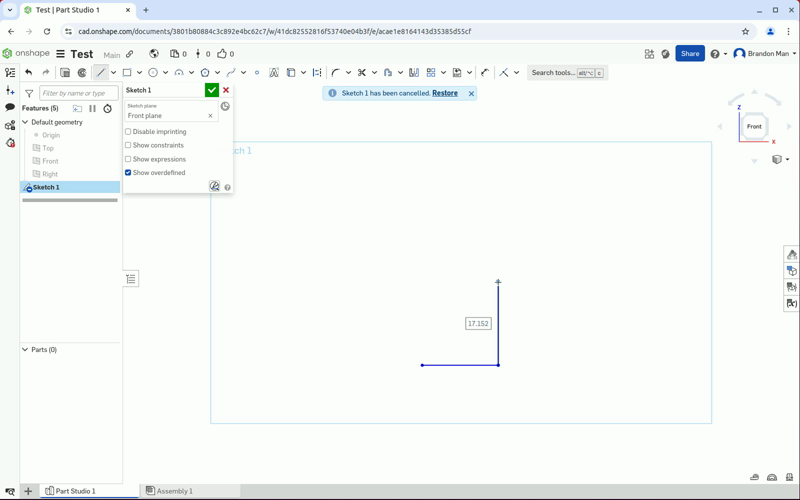
mouse_move(498, 200)
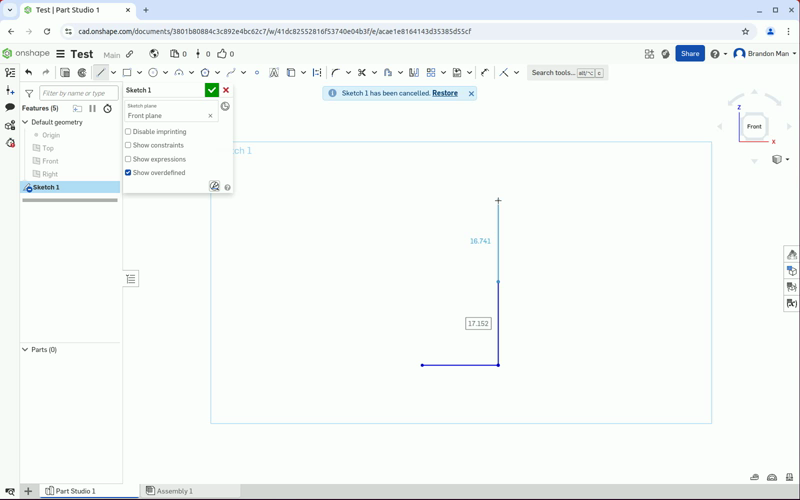
click(498, 200)
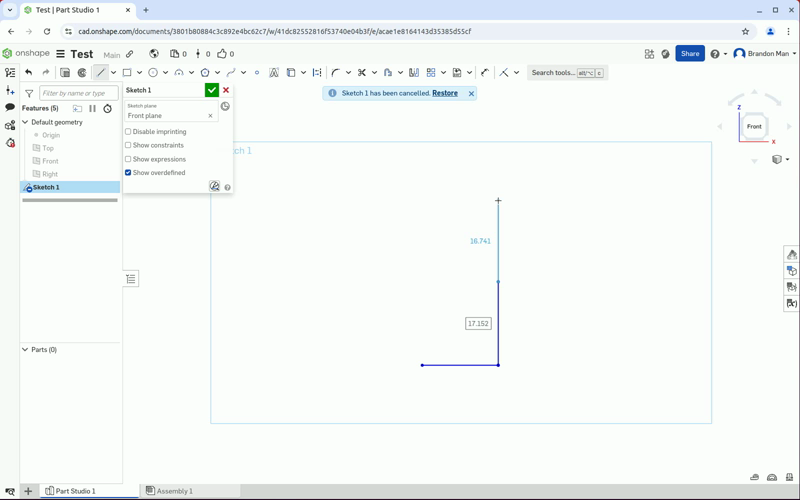
key_up(shift)
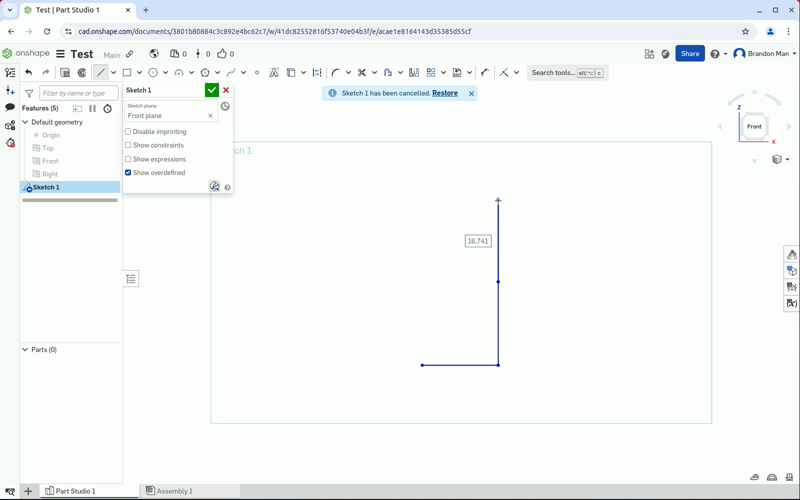
key_down(shift)
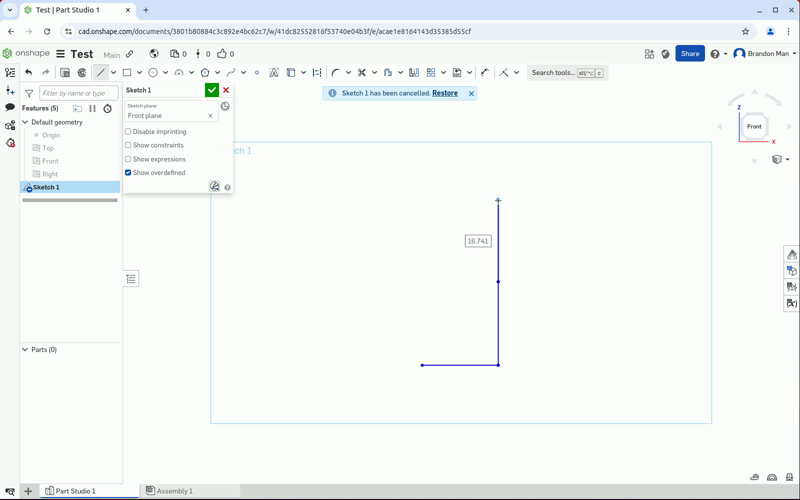
mouse_move(528, 200)
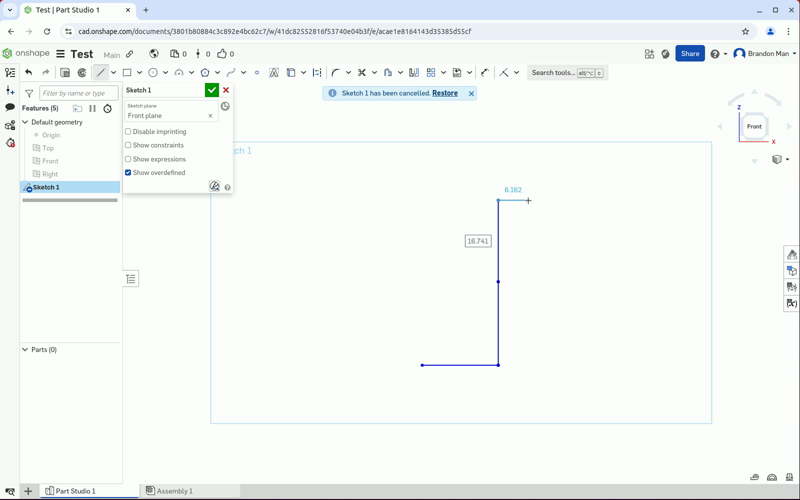
mouse_move(460, 200)
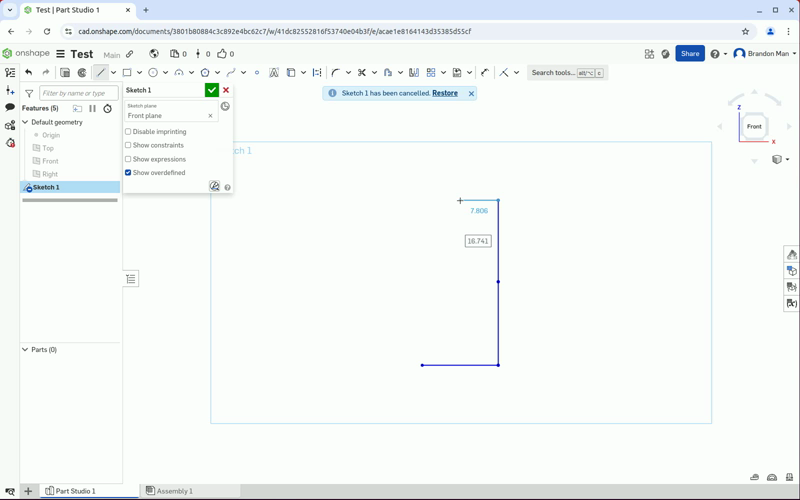
click(460, 200)
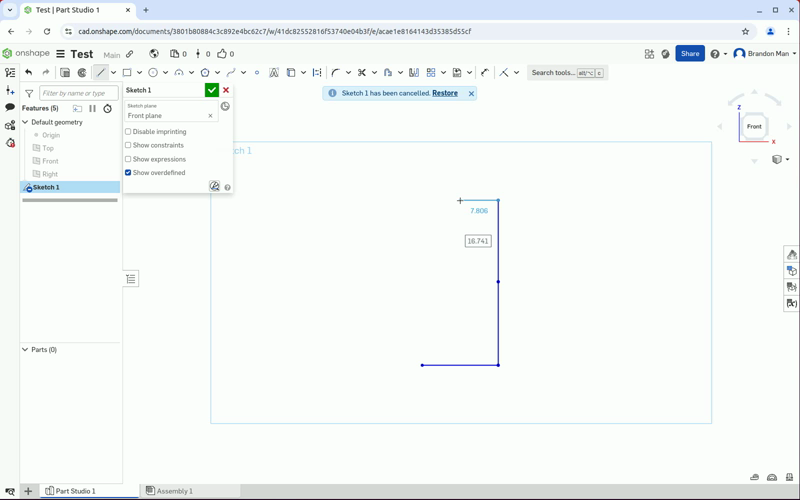
key_up(shift)
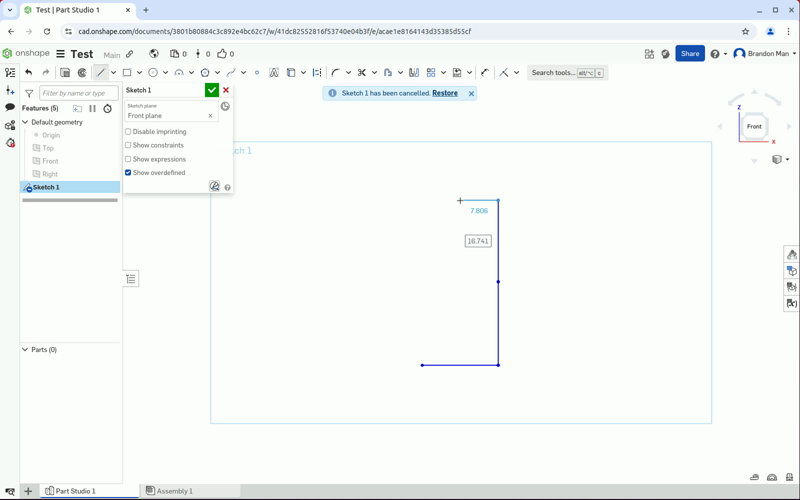
key_down(shift)
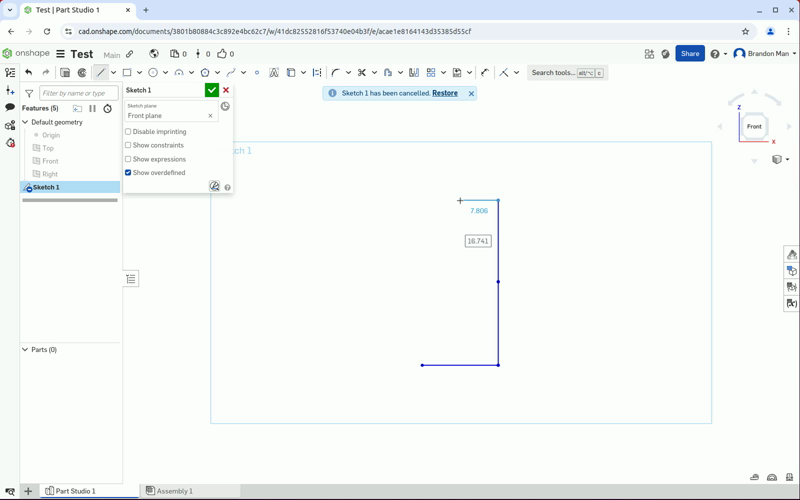
mouse_move(490, 200)
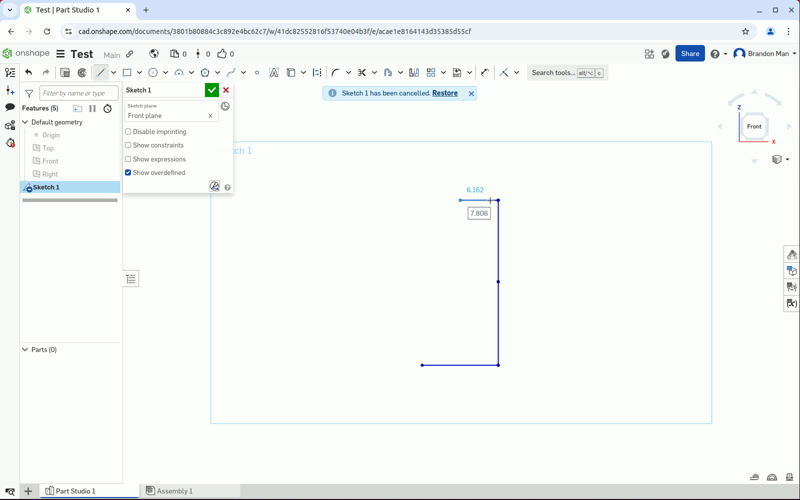
mouse_move(422, 200)
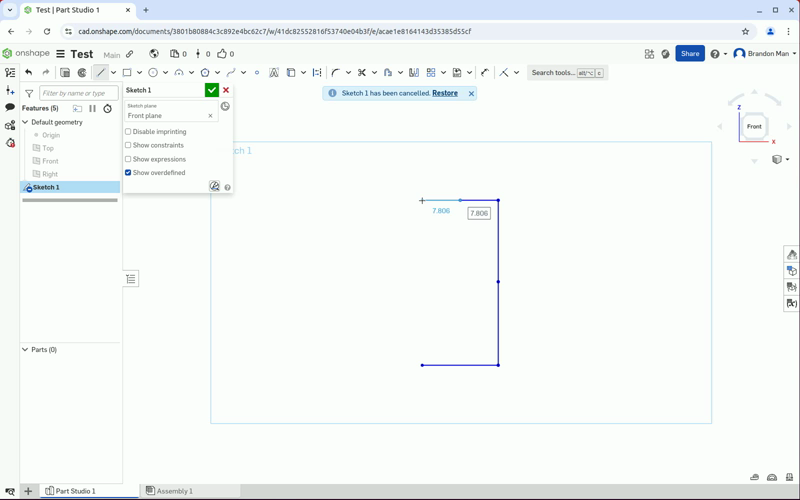
click(422, 200)
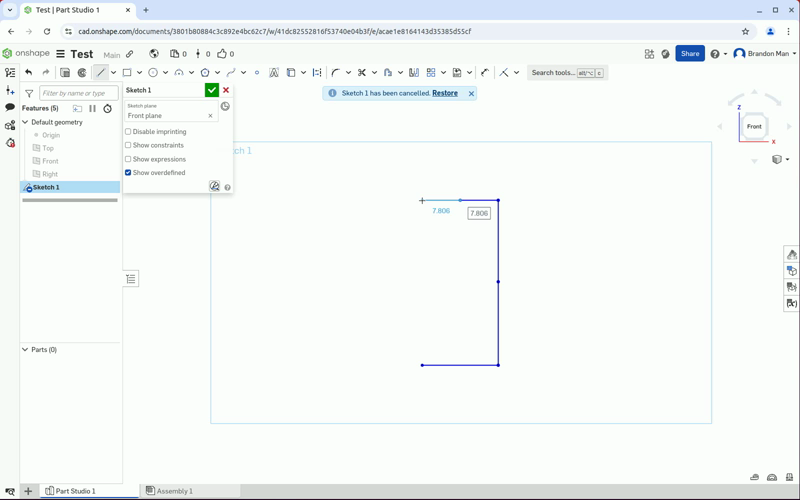
key_up(shift)
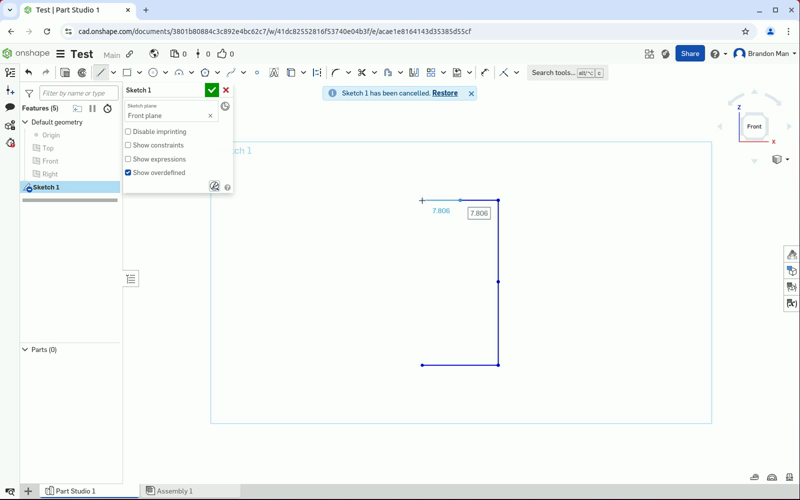
key_down(shift)
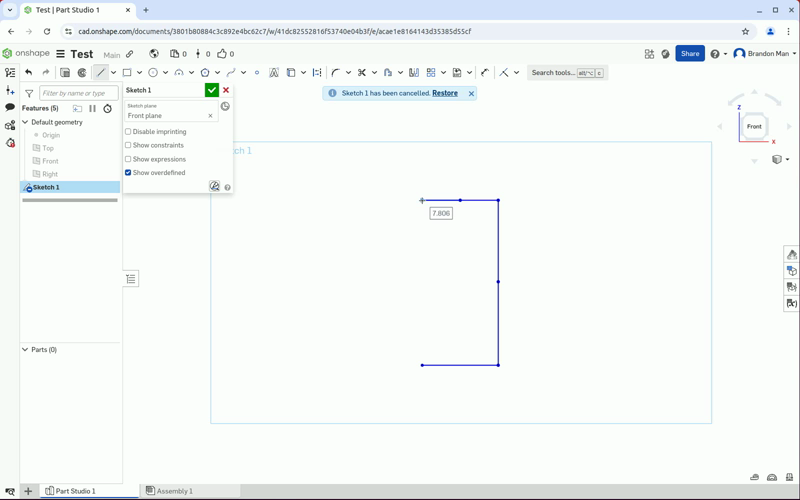
mouse_move(422, 365)
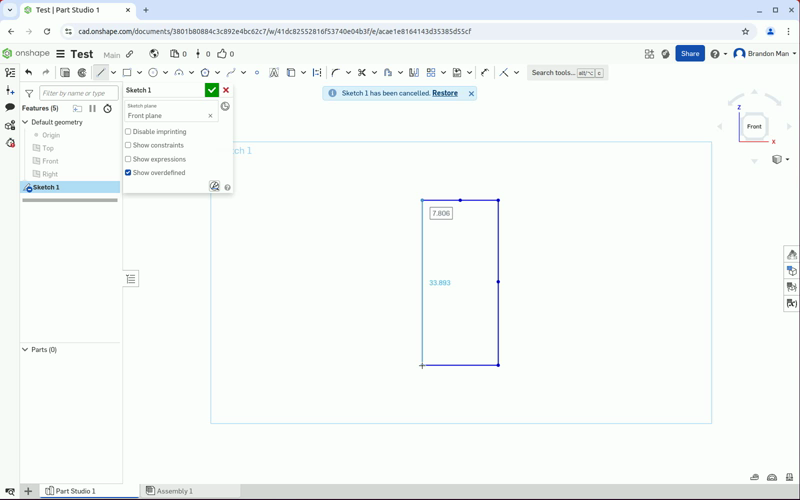
key_up(shift)
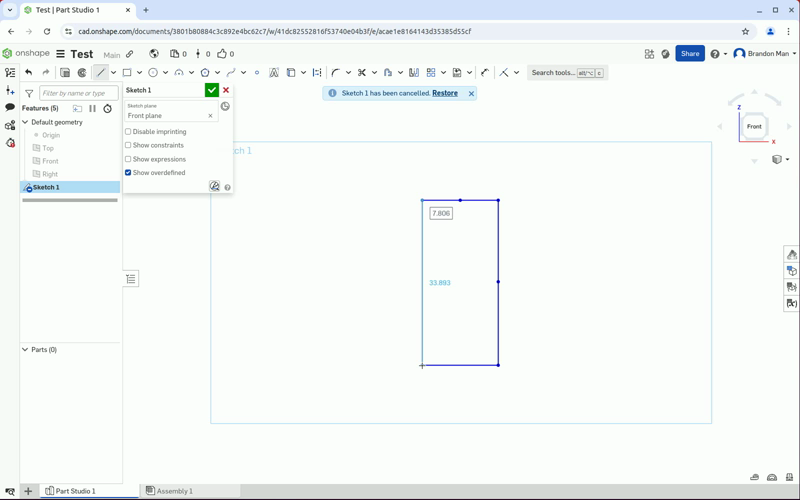
click(422, 365)
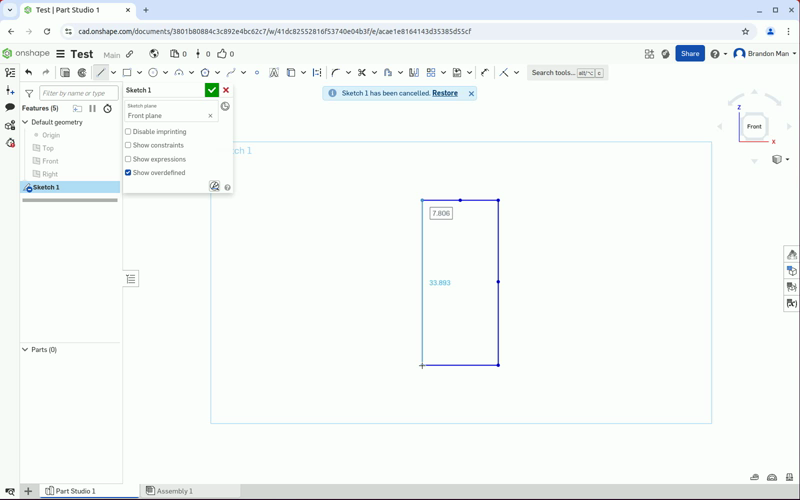
key(esc)
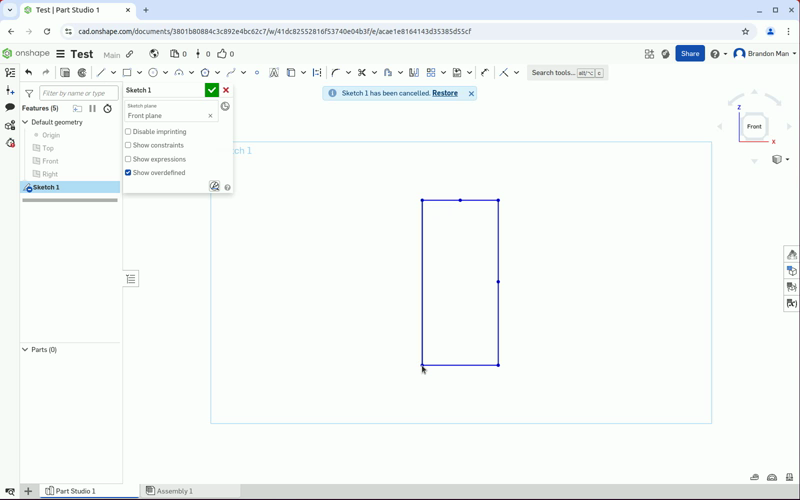
mouse_move(448, 342)
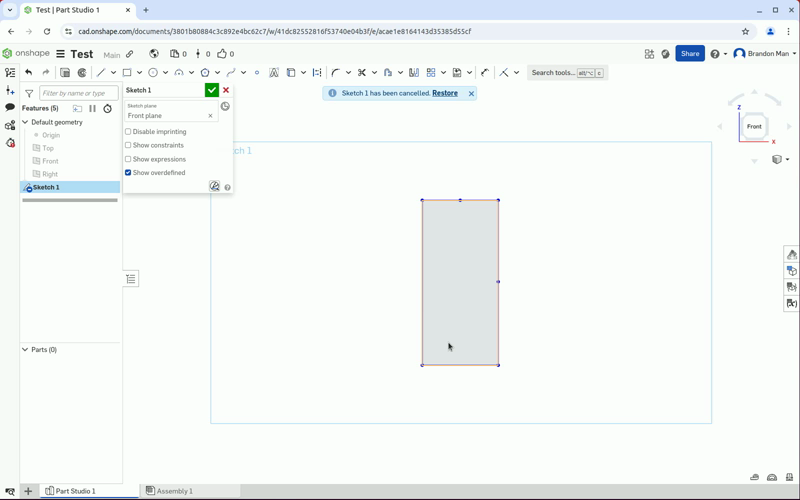
click(448, 342)
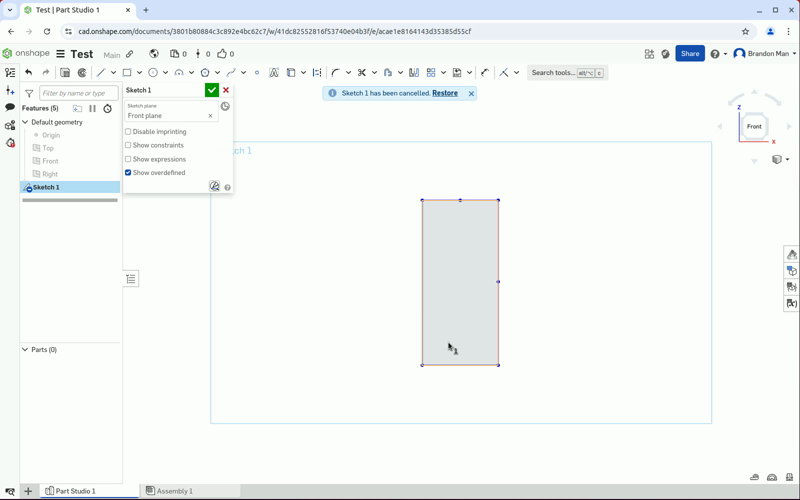
mouse_move(73, 352)
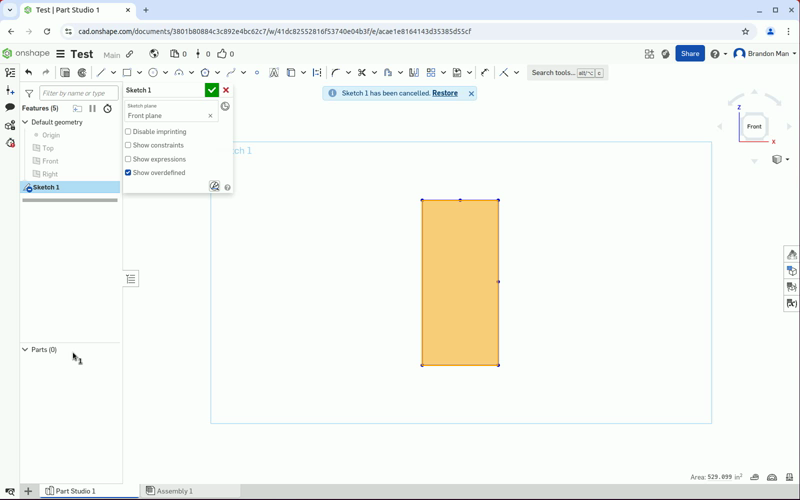
key(shift+y)
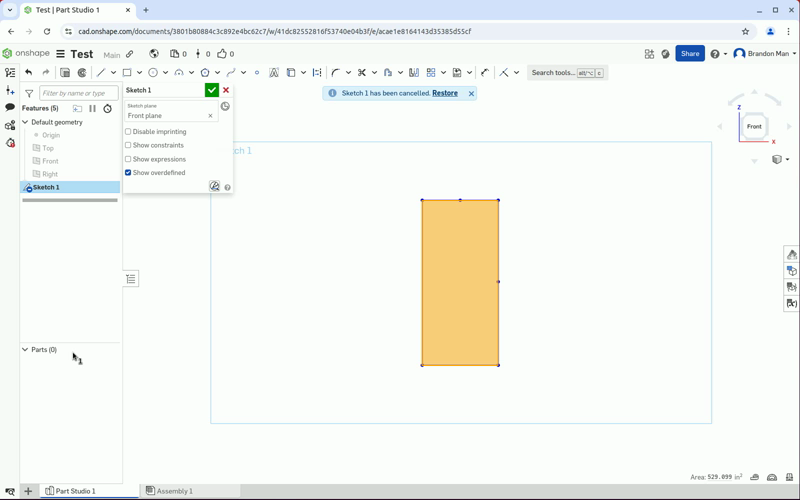
key(shift+e)
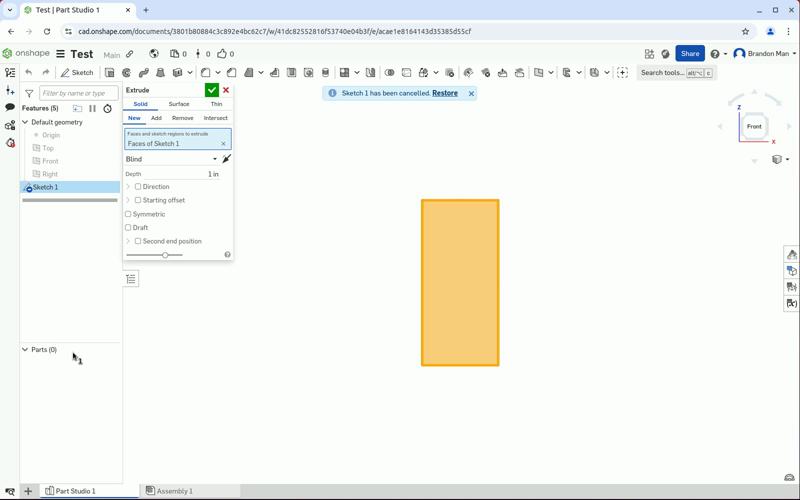
mouse_move(143, 106)
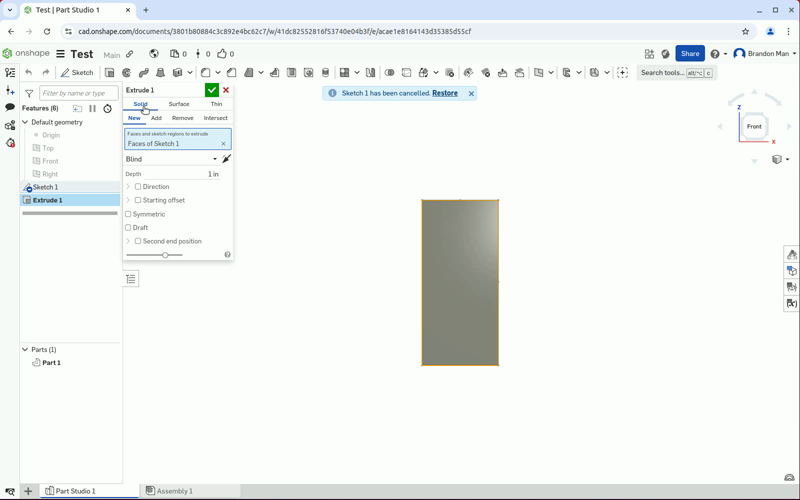
click(143, 106)
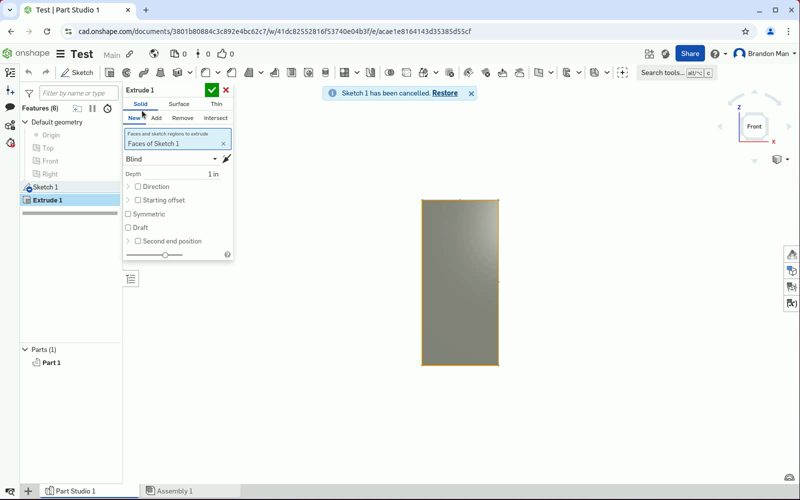
mouse_move(137, 120)
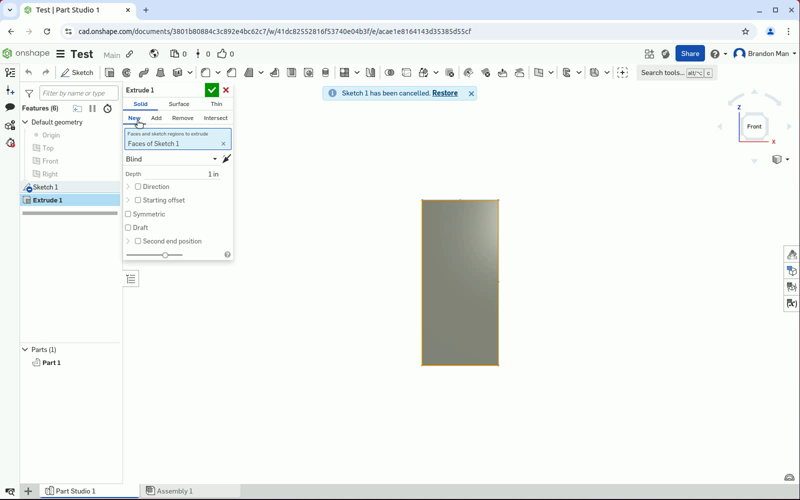
click(137, 120)
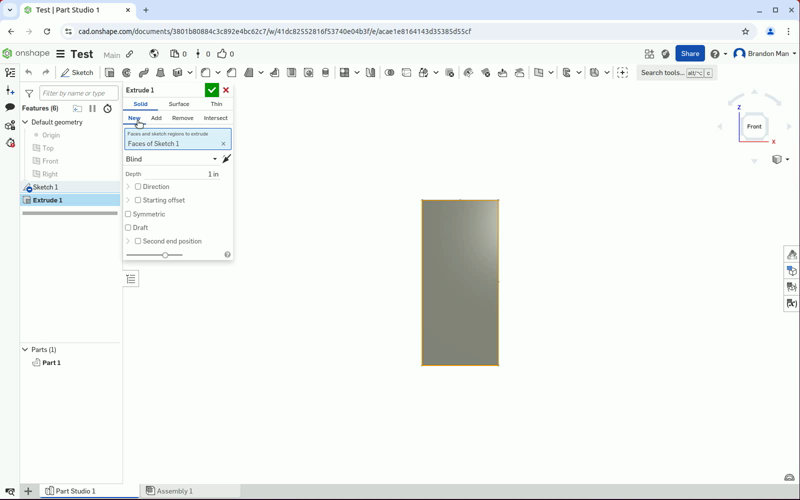
key(tab, 4)
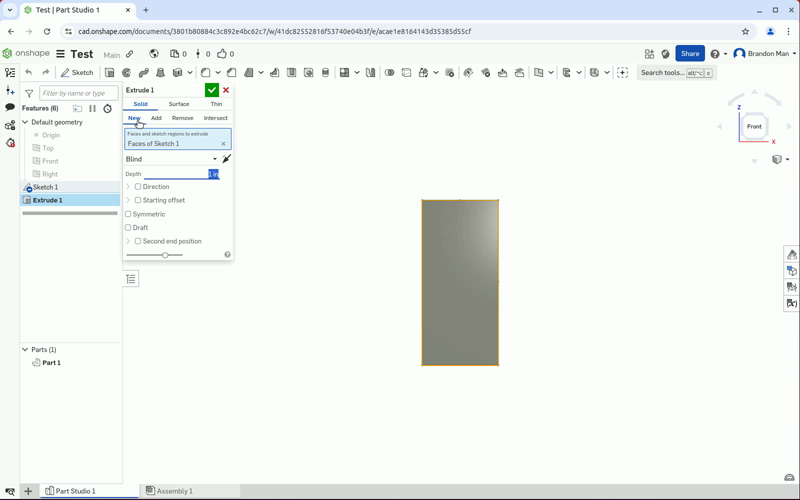
text(19.257)
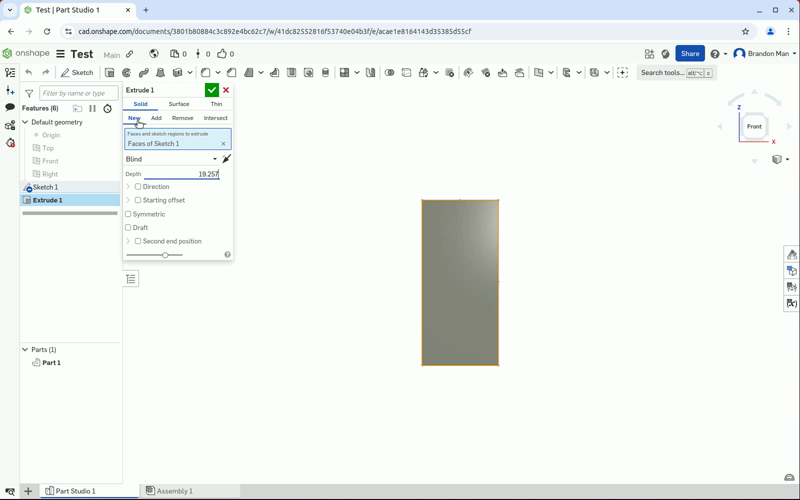
key(enter)
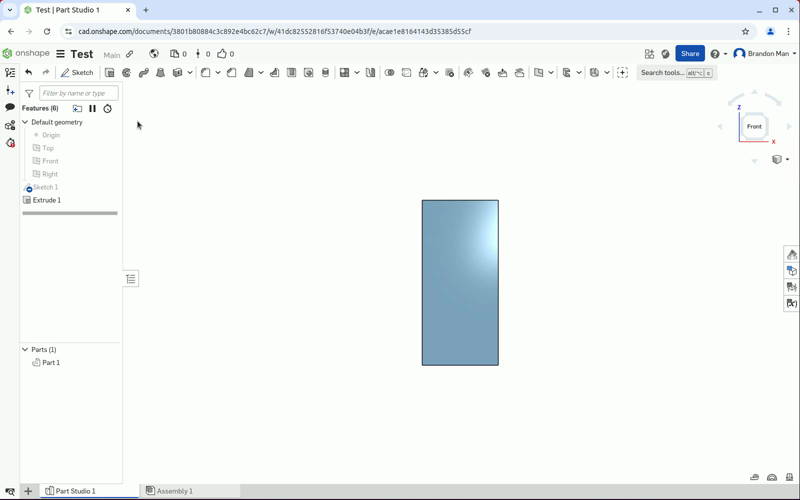
key(shift+h)
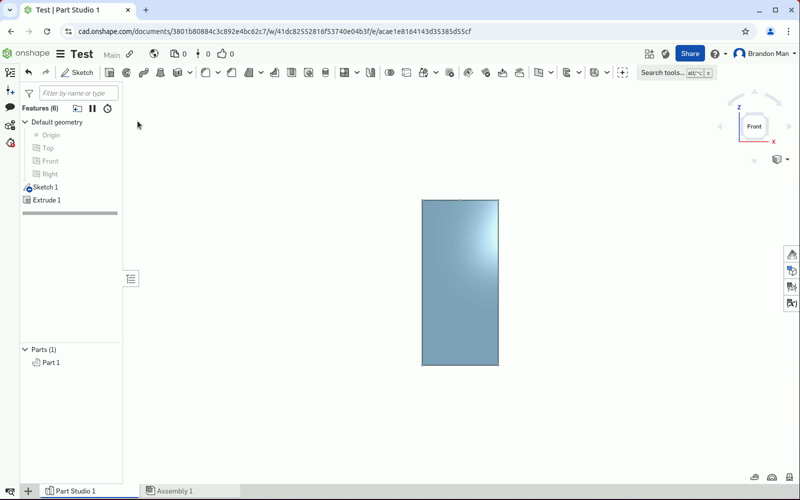
key(shift+h)
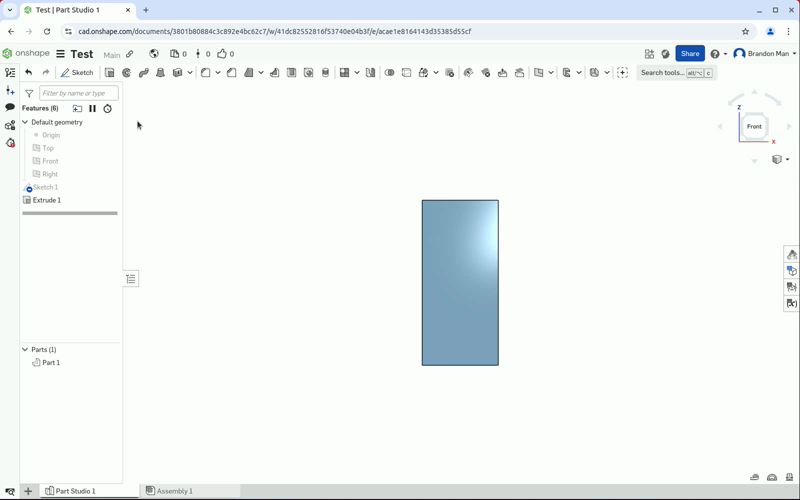
mouse_move(73, 189)
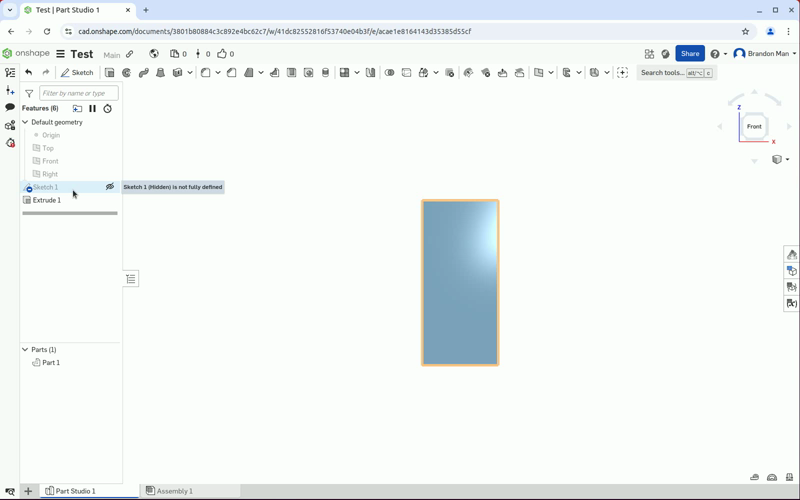
click(73, 189)
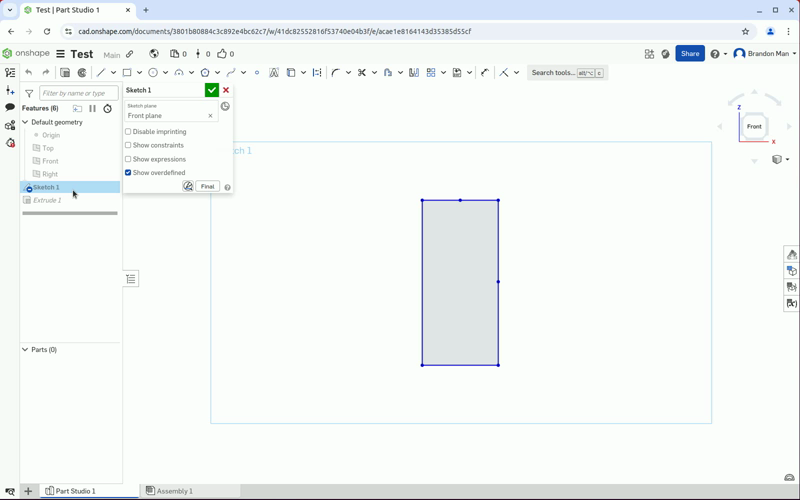
mouse_move(229, 92)
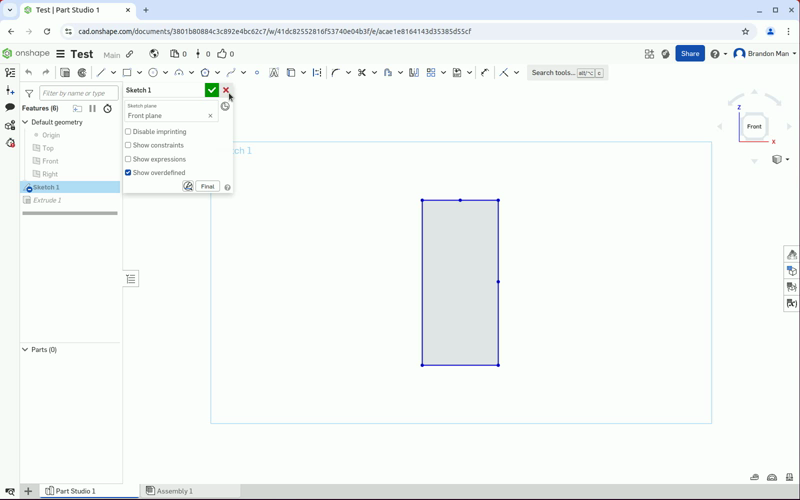
click(229, 92)
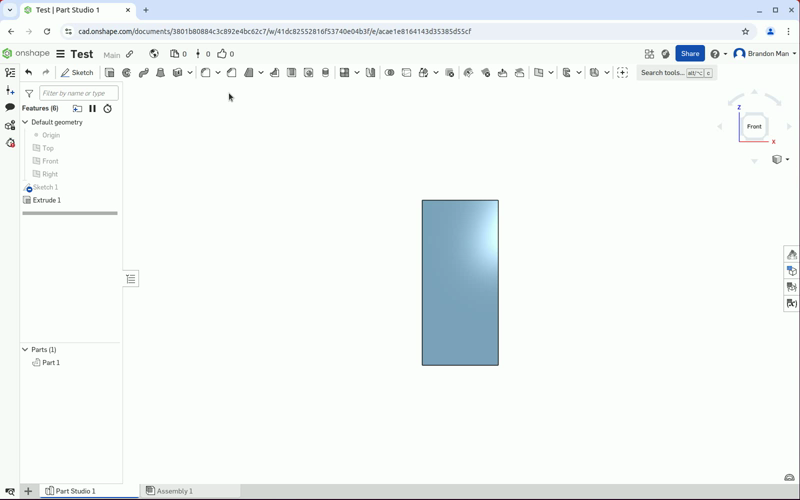
mouse_move(73, 352)
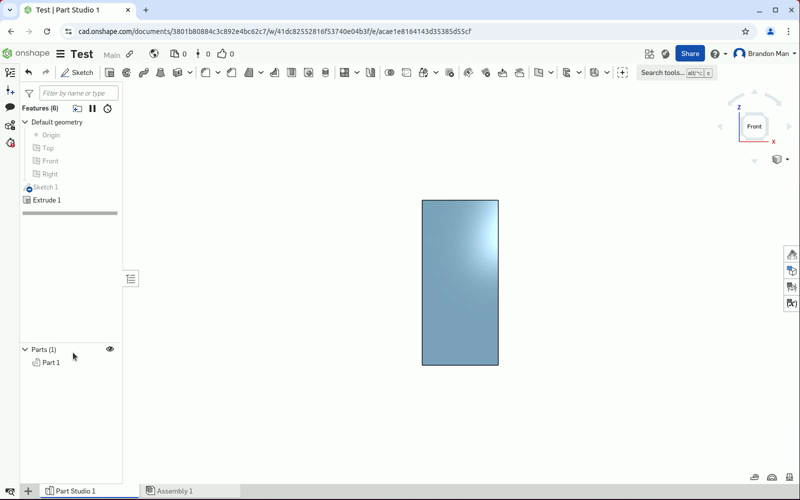
key(y)
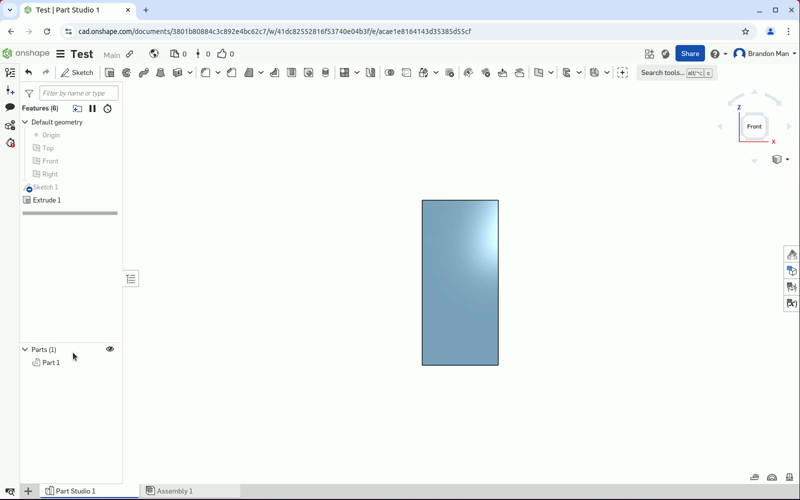
key(shift+p)
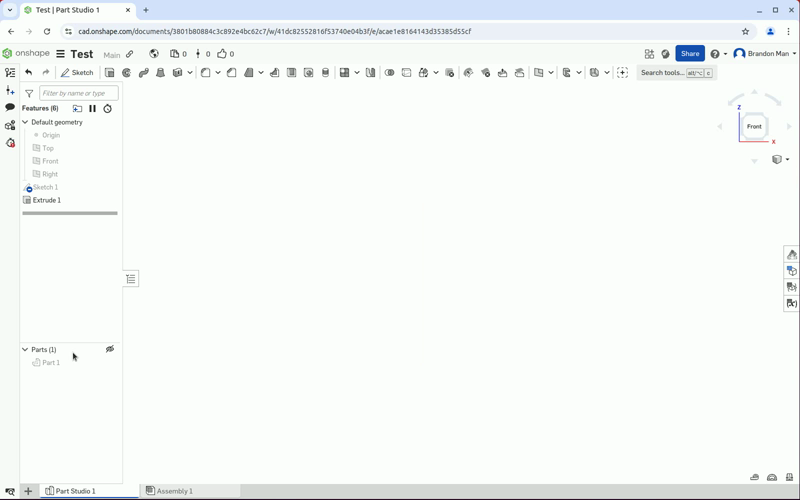
key(space)
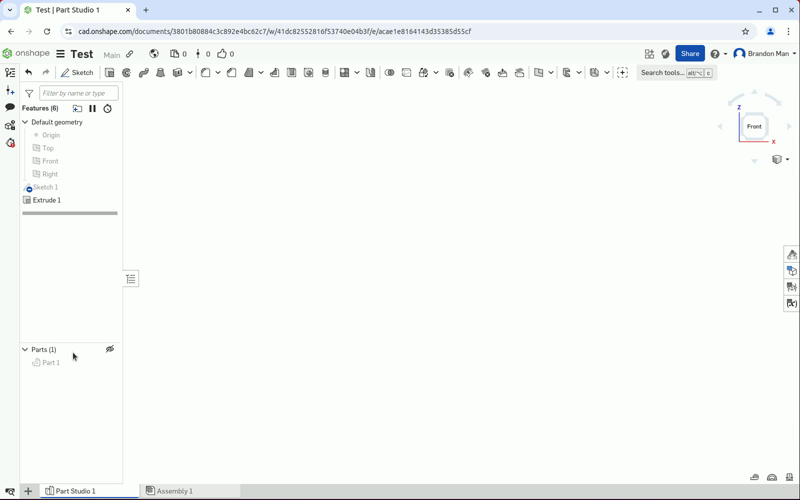
key_down(shift)
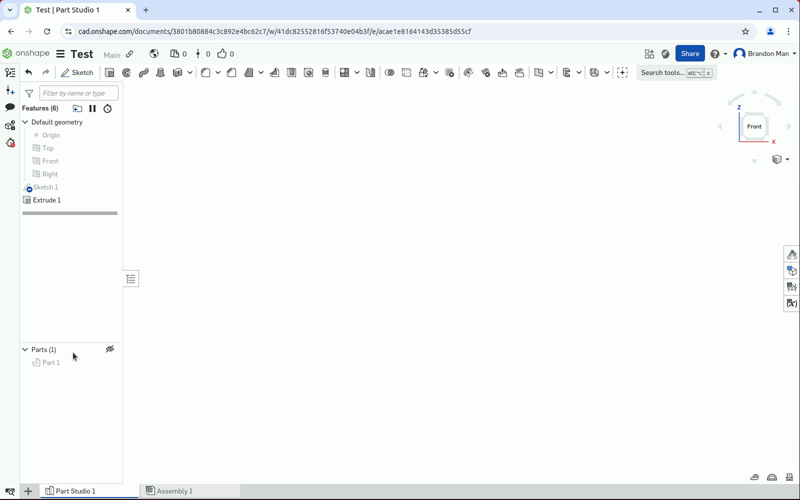
key(left)
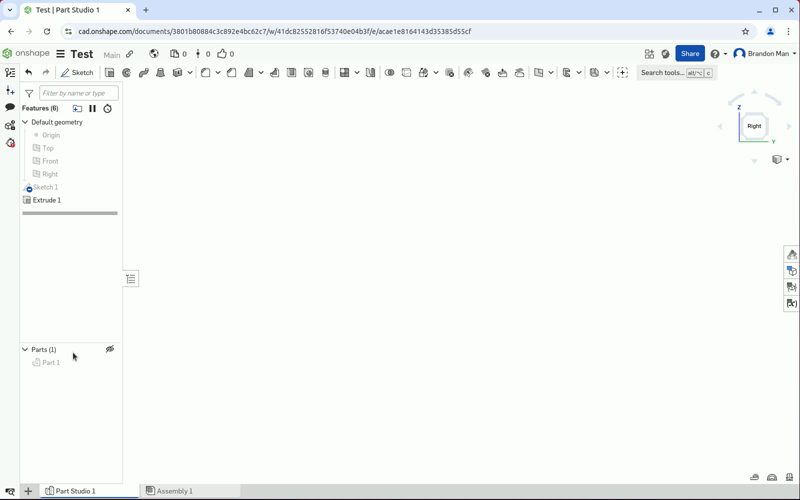
key_up(shift)
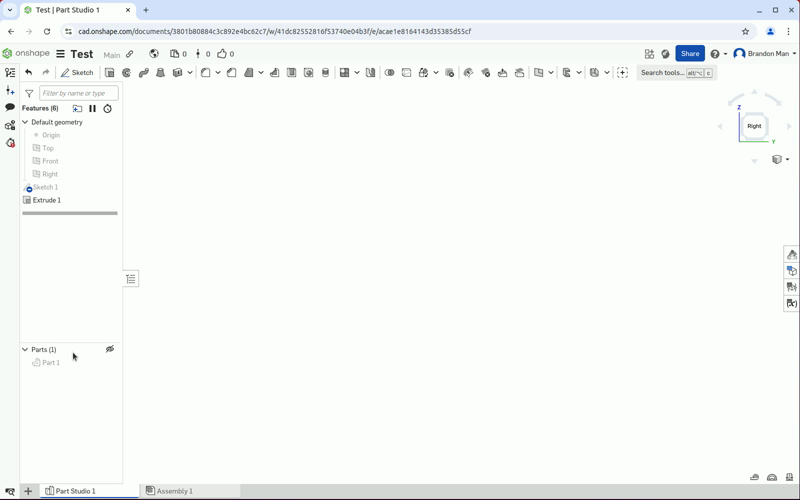
mouse_move(73, 352)
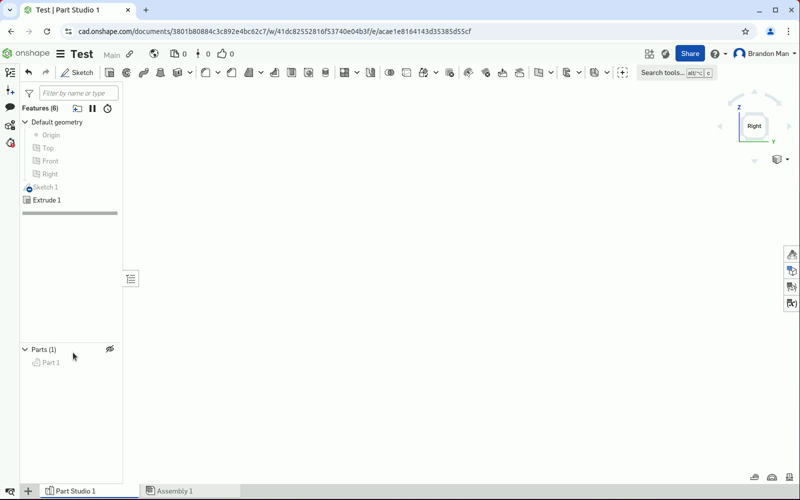
key(shift+y)
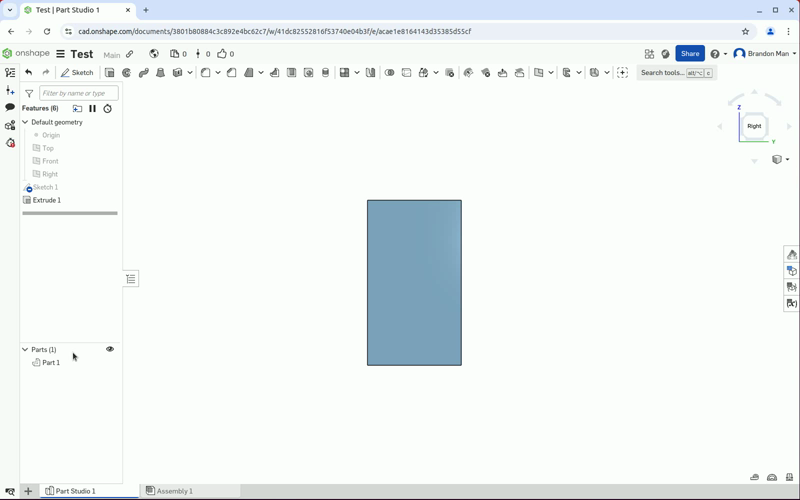
mouse_move(541, 75)
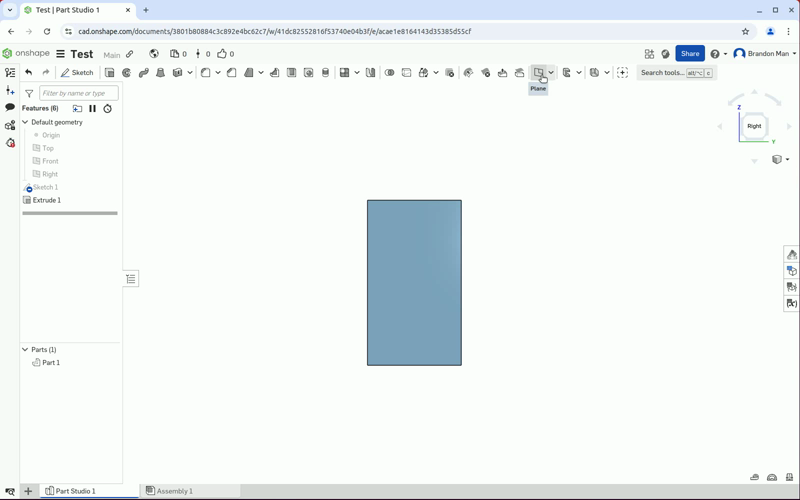
click(541, 75)
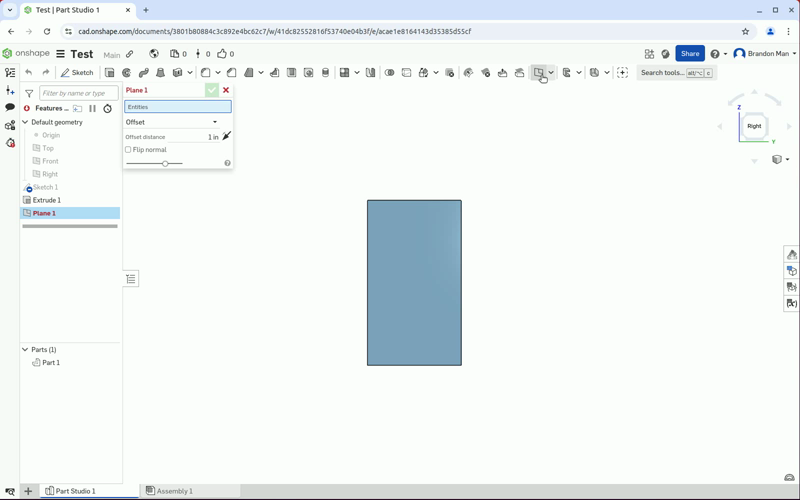
mouse_move(73, 176)
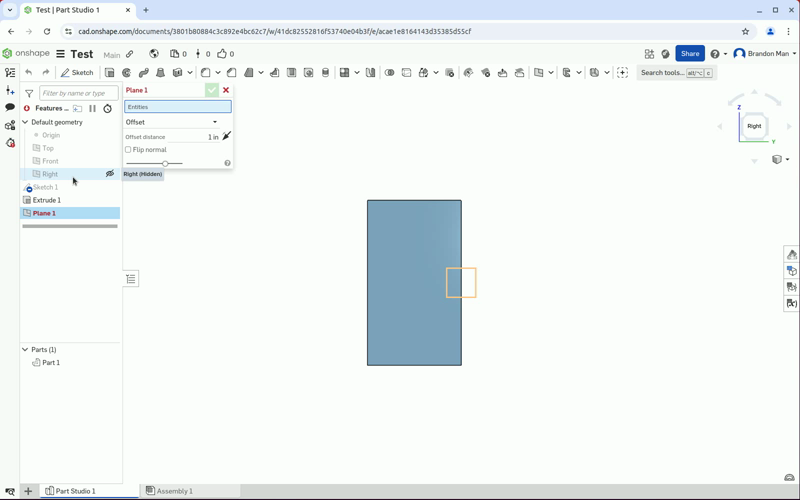
click(73, 176)
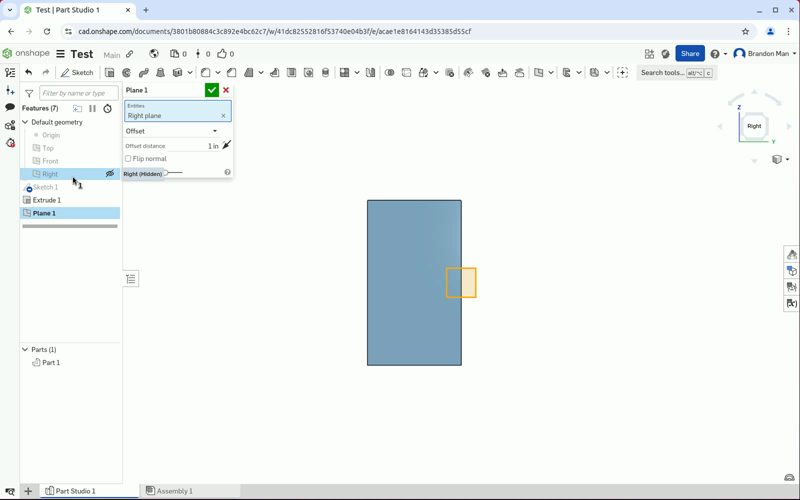
key(tab, 2)
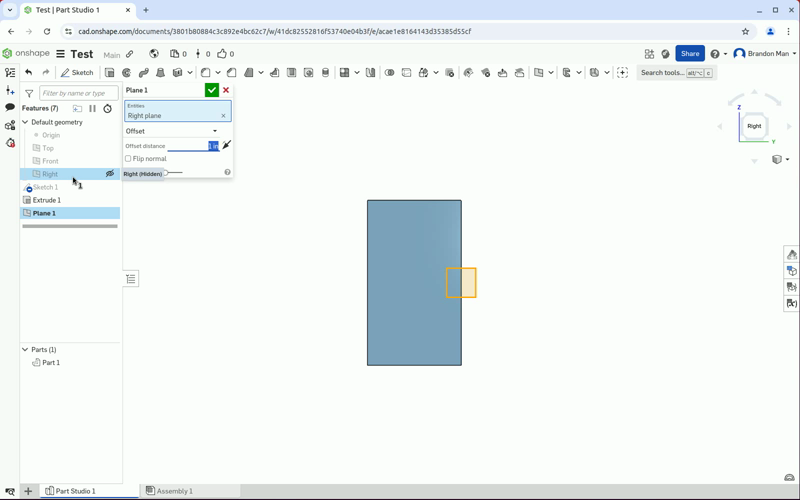
text(7.949)
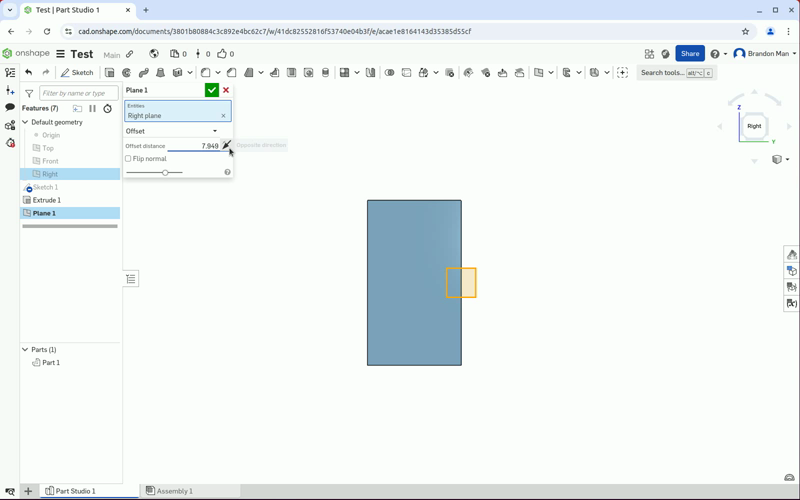
mouse_move(229, 147)
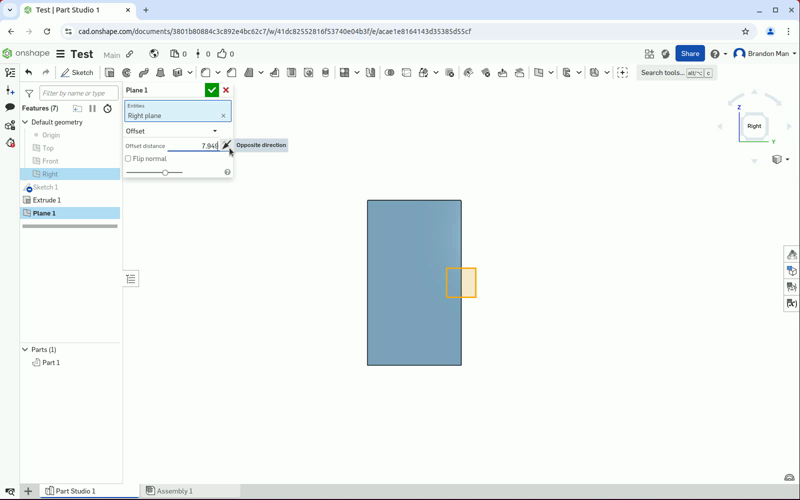
click(229, 147)
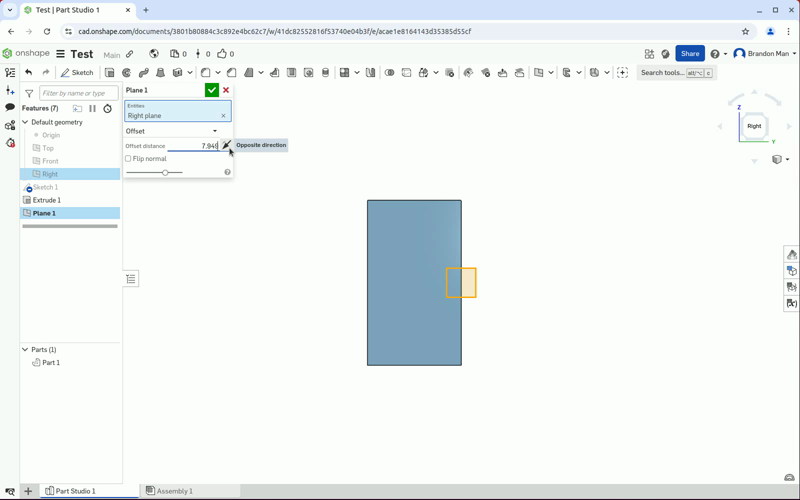
key(enter, 2)
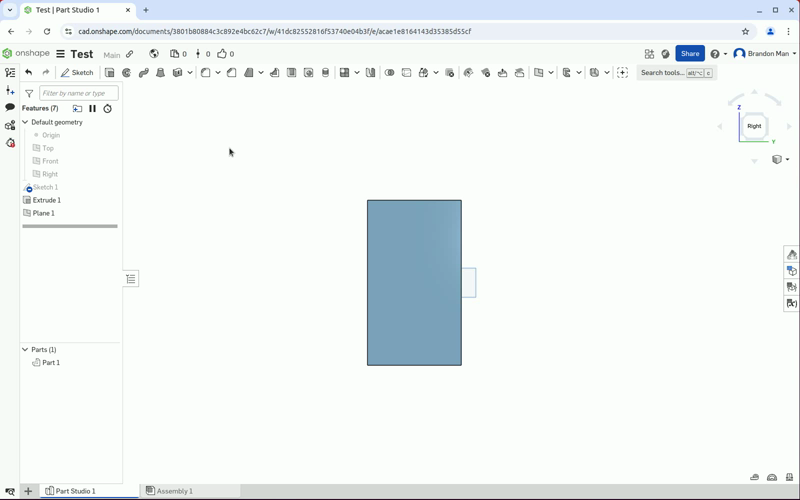
key(shift+s)
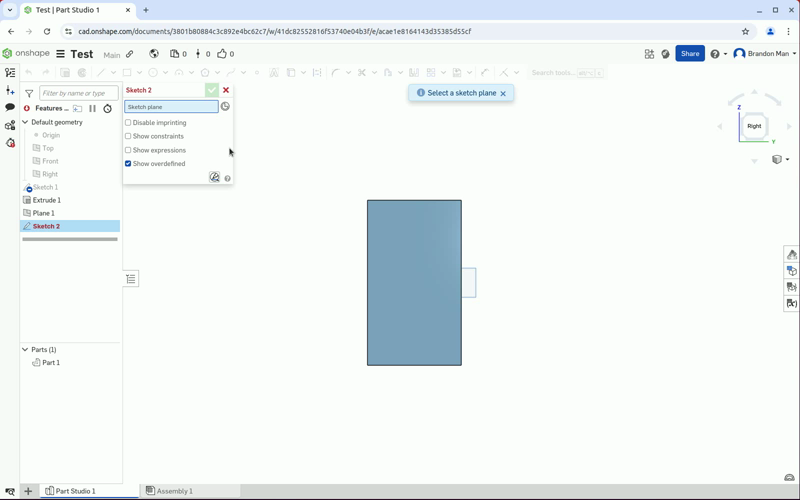
mouse_move(73, 215)
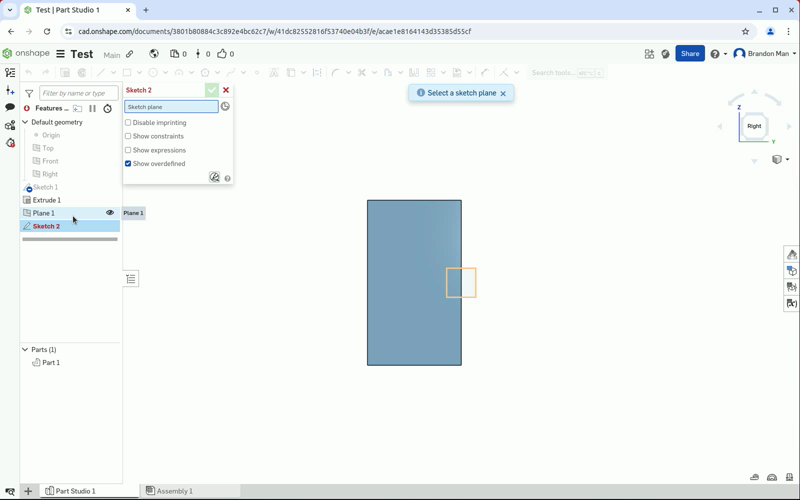
click(73, 215)
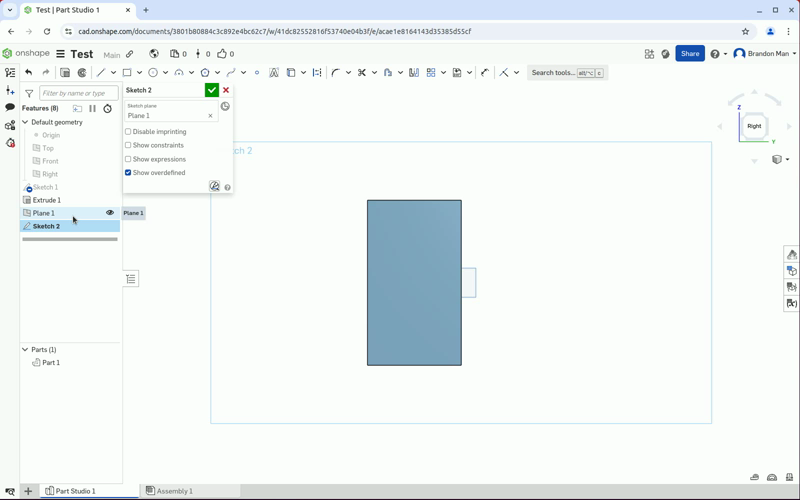
mouse_move(73, 352)
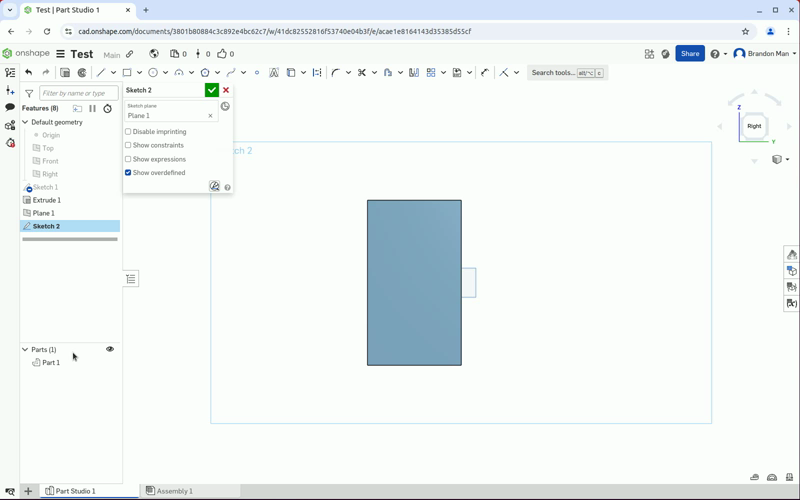
key(y)
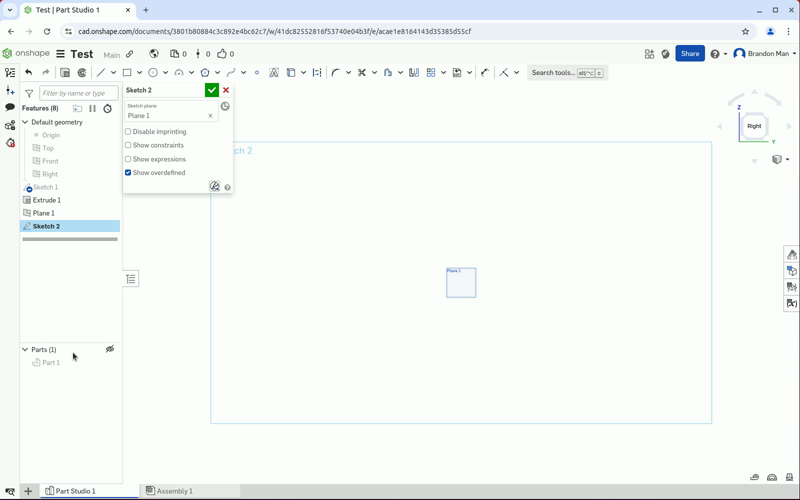
key(l)
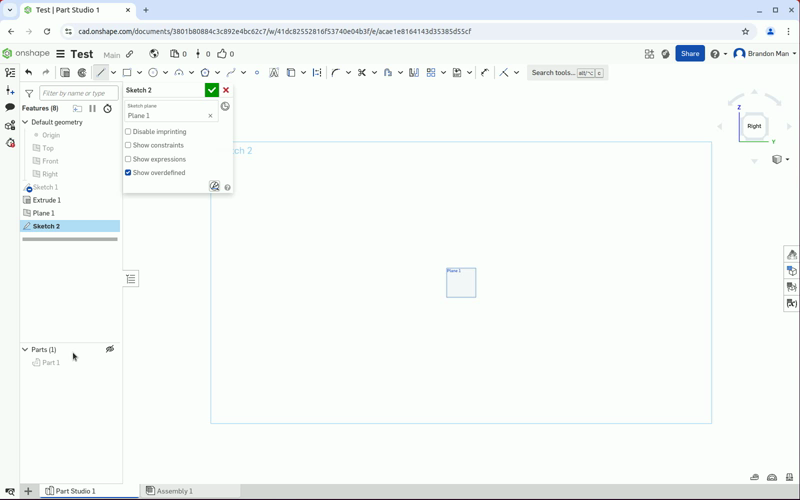
key_down(shift)
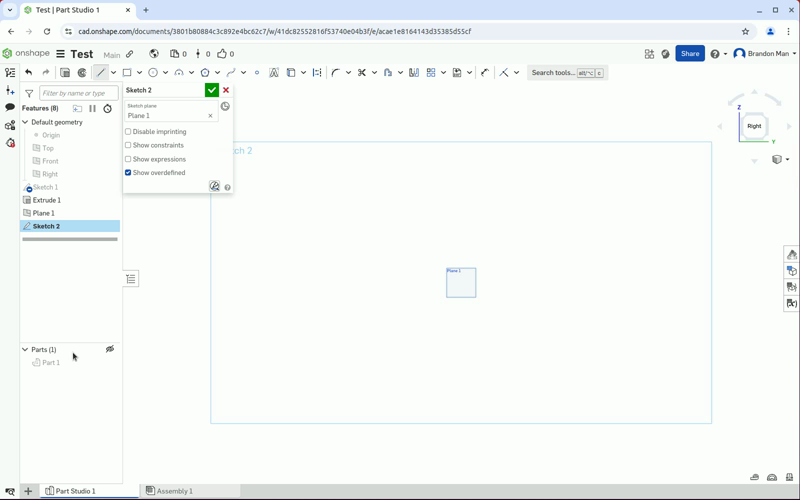
mouse_move(376, 346)
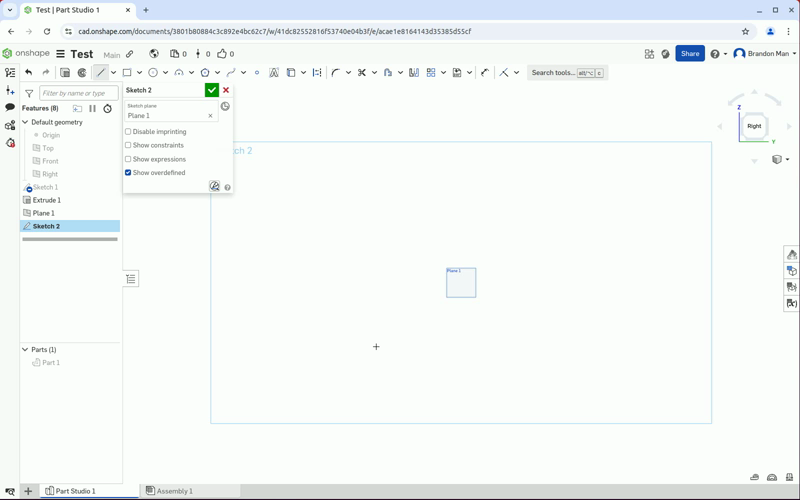
click(376, 346)
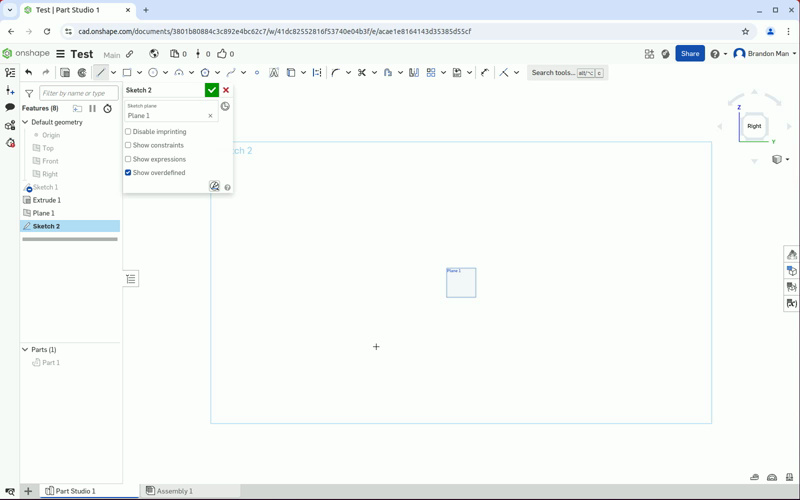
key_up(shift)
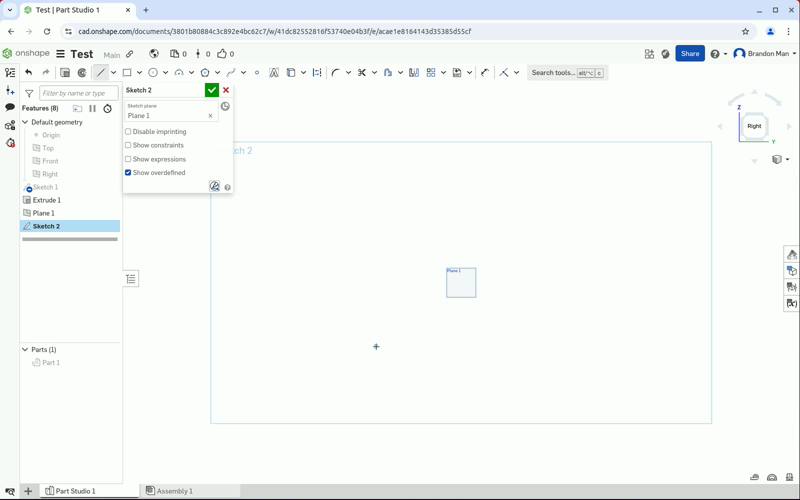
key_down(shift)
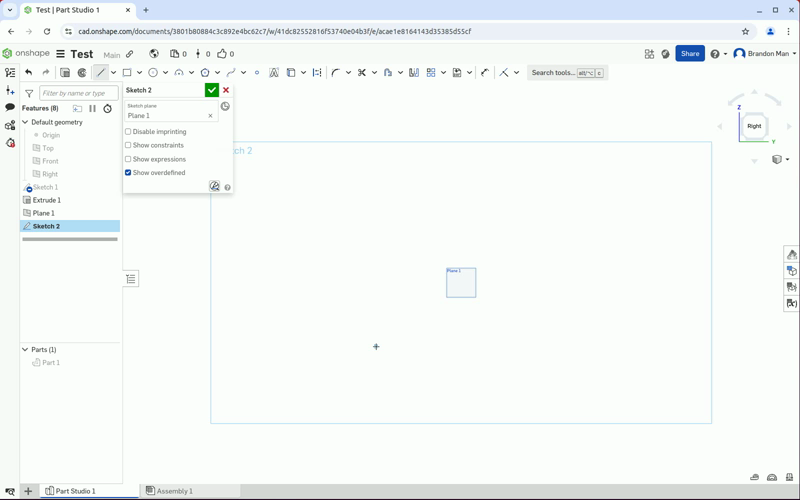
mouse_move(451, 346)
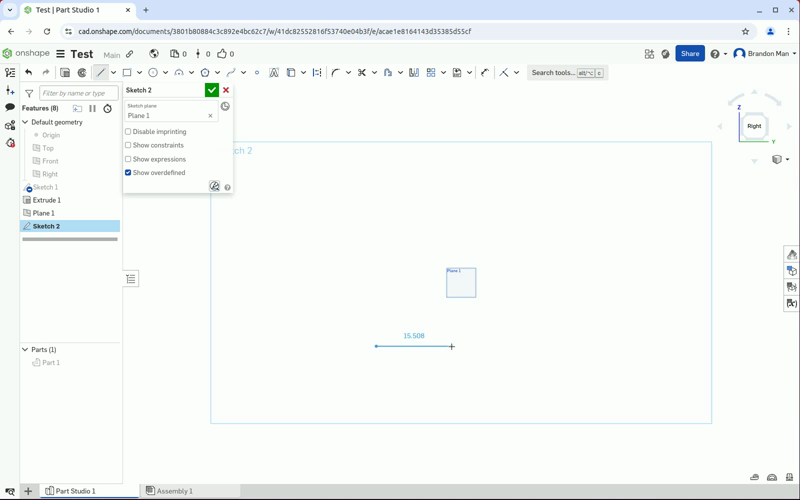
click(451, 346)
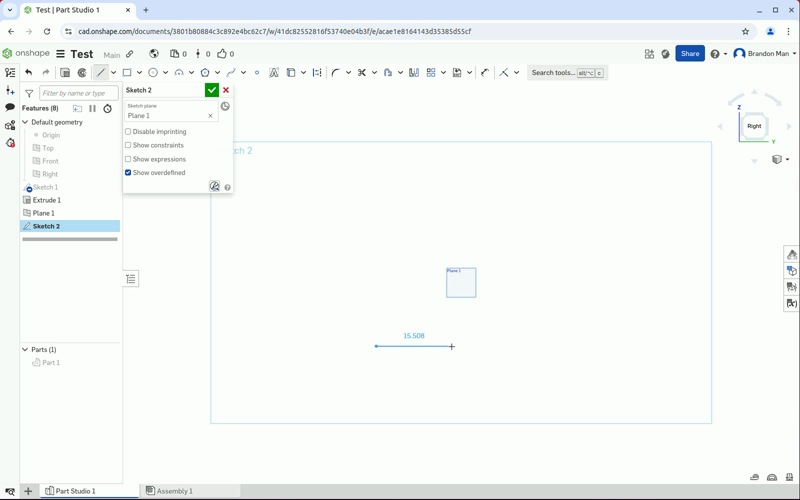
key_up(shift)
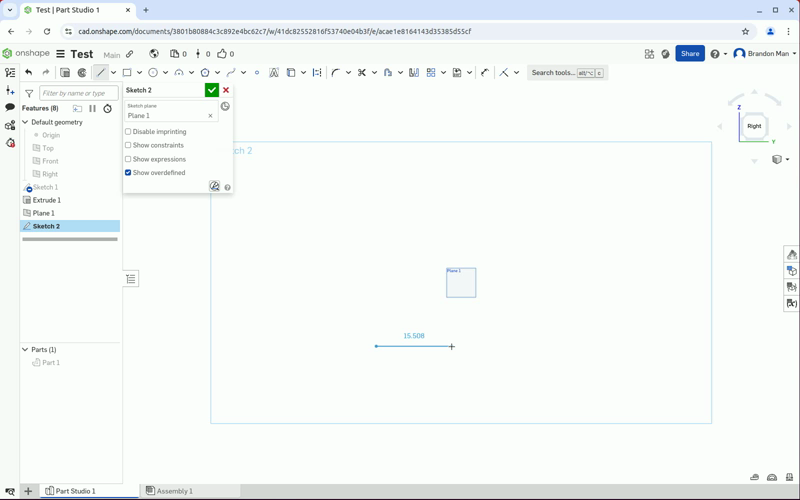
key_down(shift)
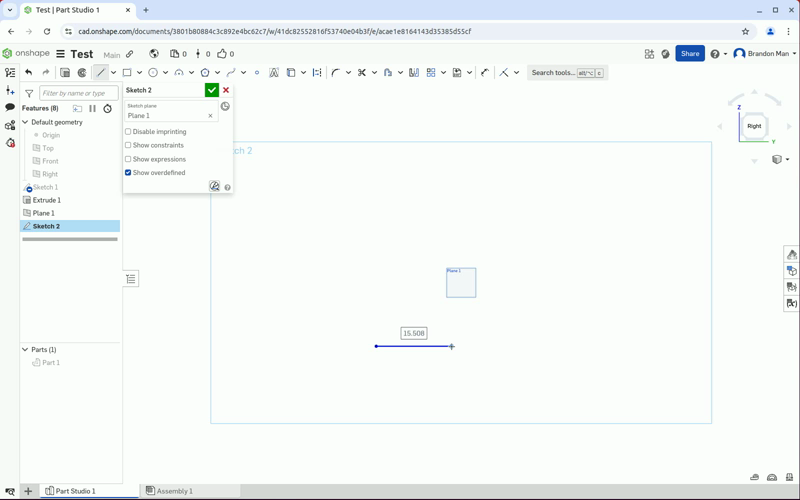
mouse_move(451, 209)
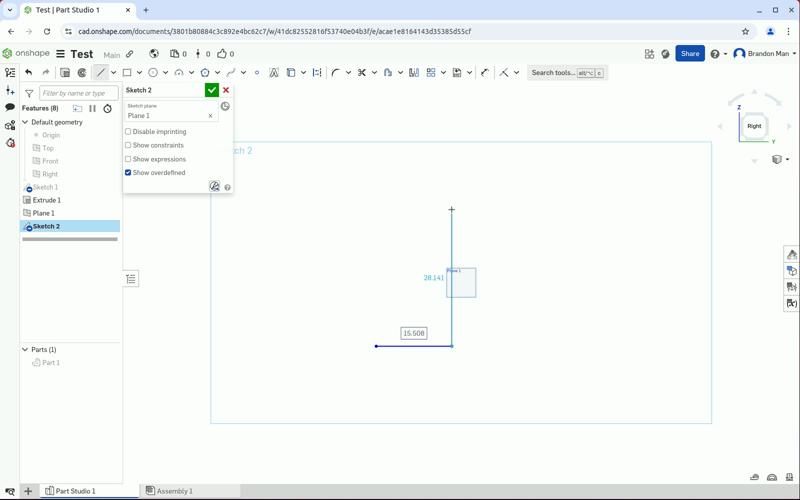
click(451, 209)
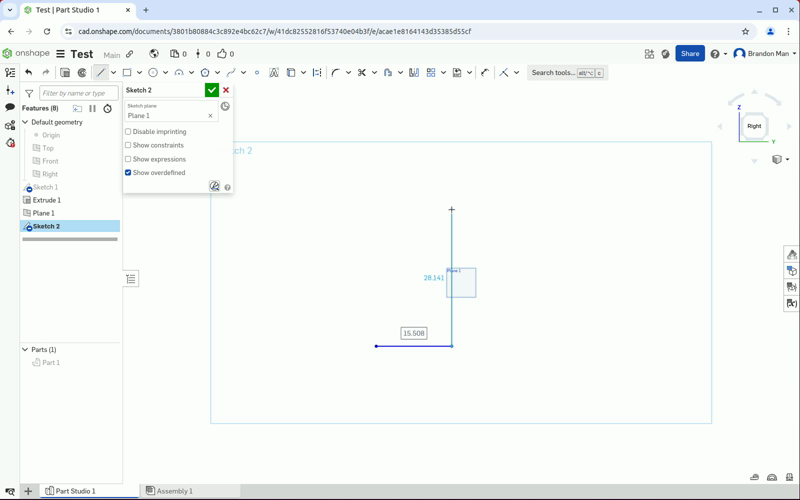
key_up(shift)
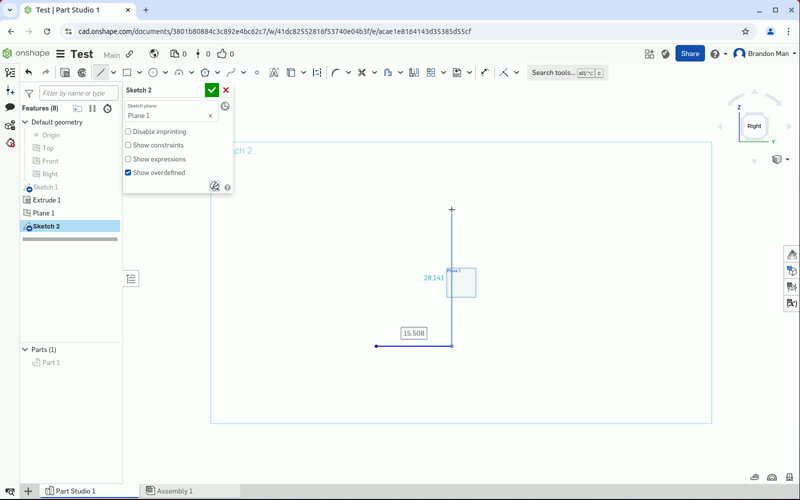
key_down(shift)
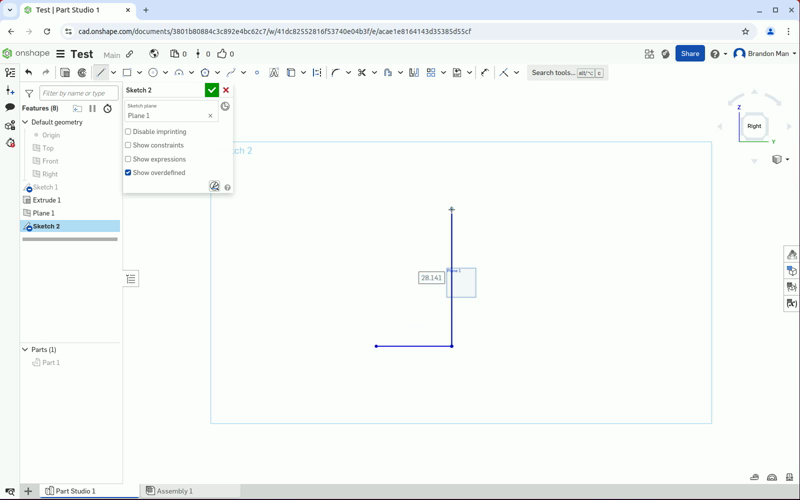
mouse_move(376, 209)
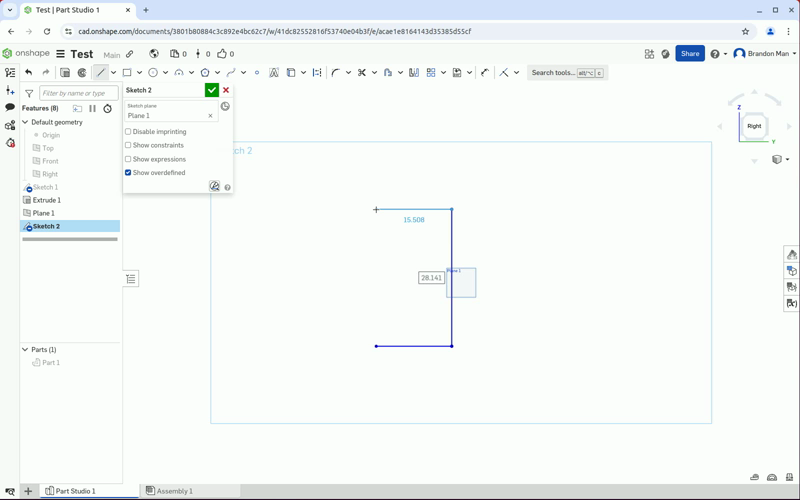
click(376, 209)
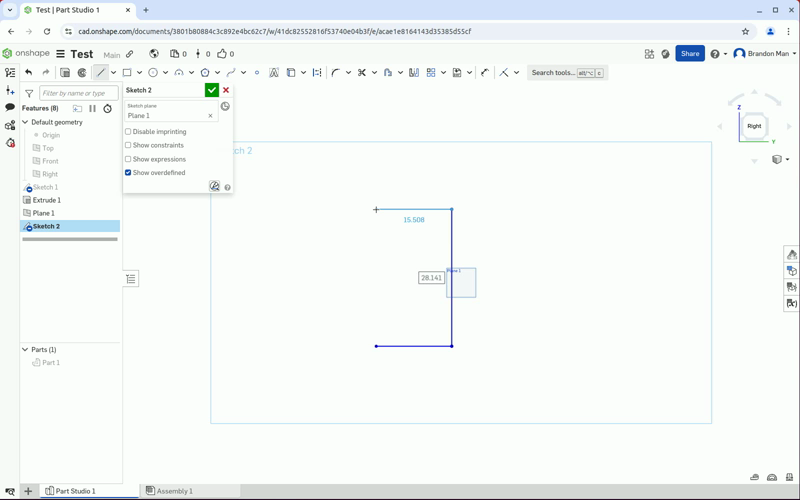
key_up(shift)
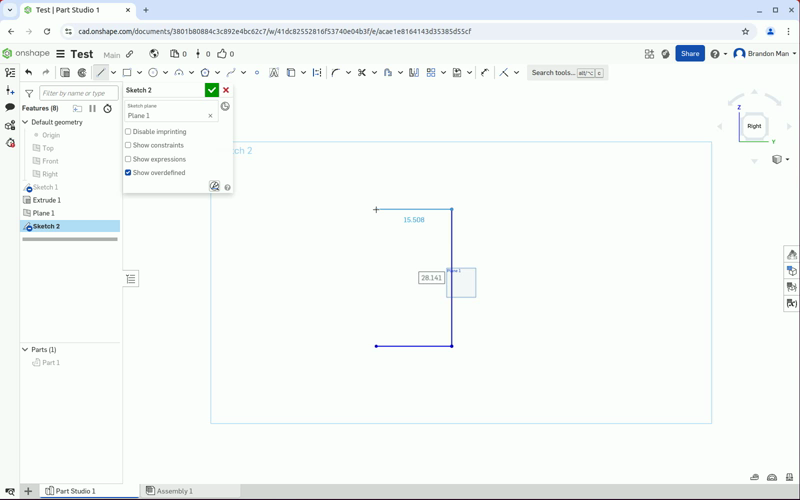
key_down(shift)
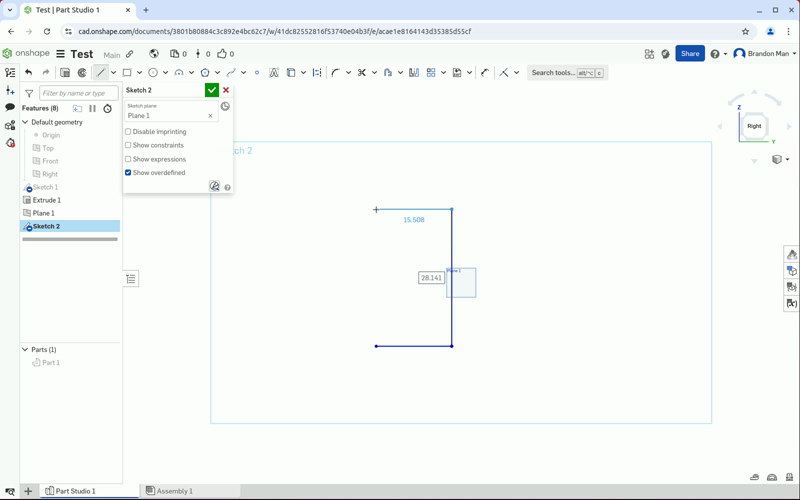
mouse_move(376, 346)
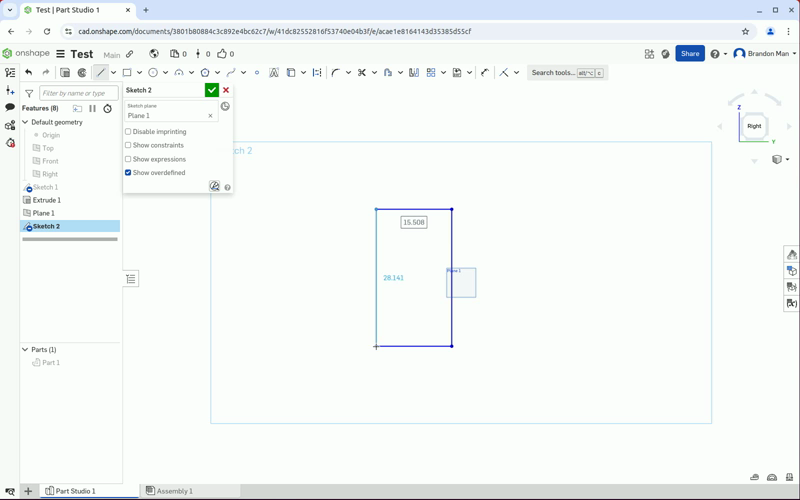
key_up(shift)
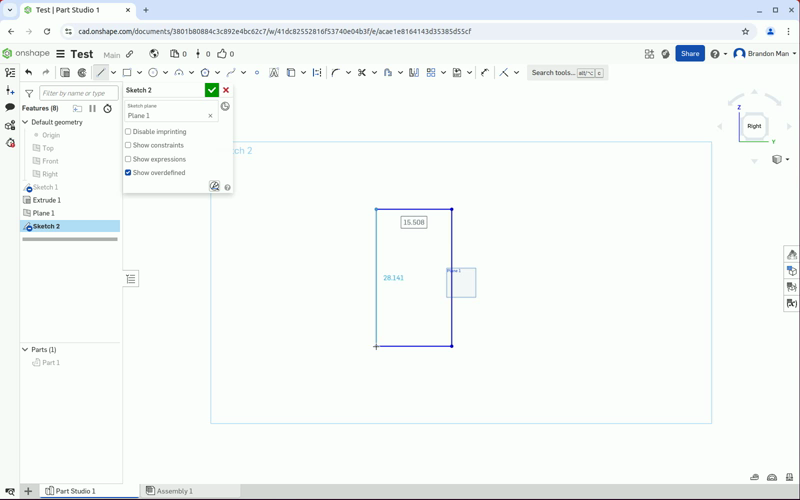
click(376, 346)
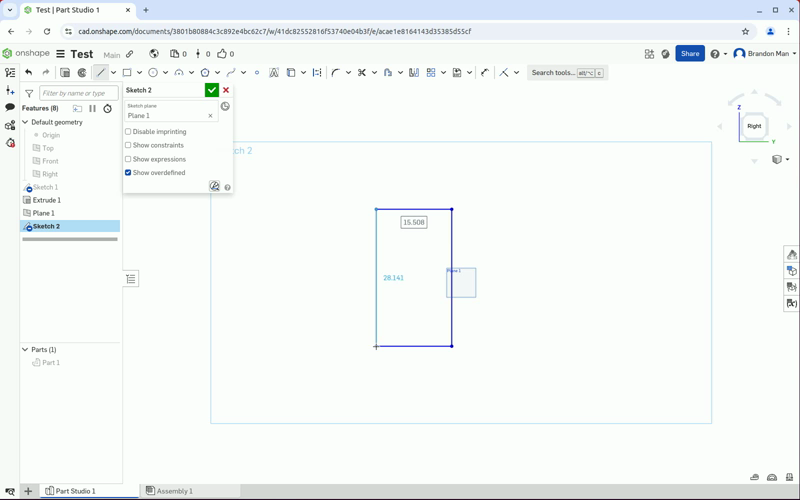
key(esc)
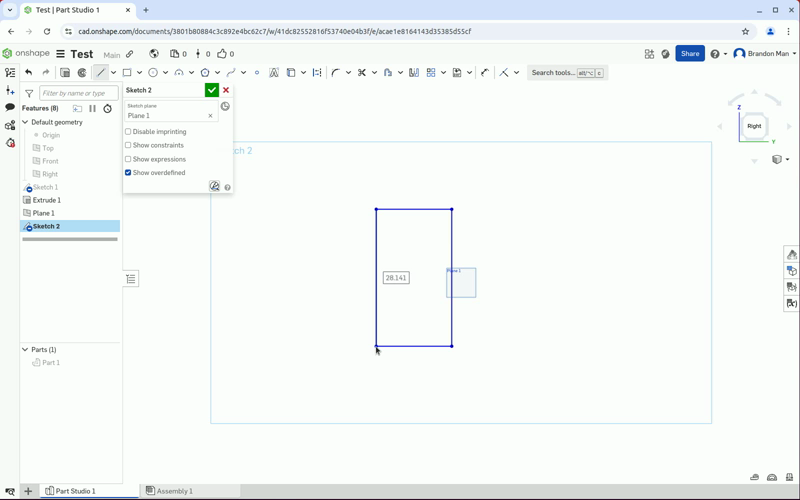
mouse_move(430, 253)
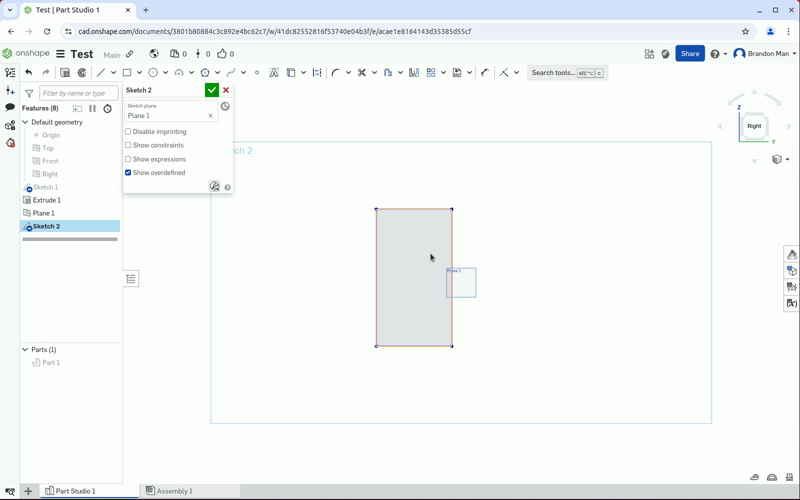
click(430, 253)
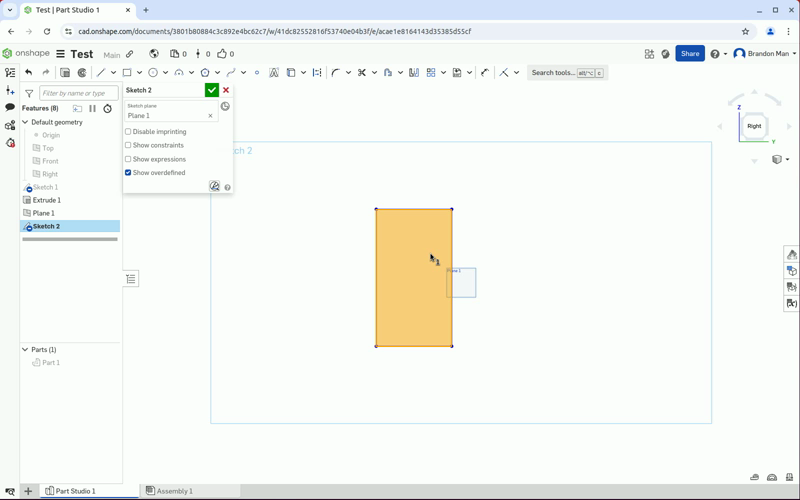
mouse_move(73, 352)
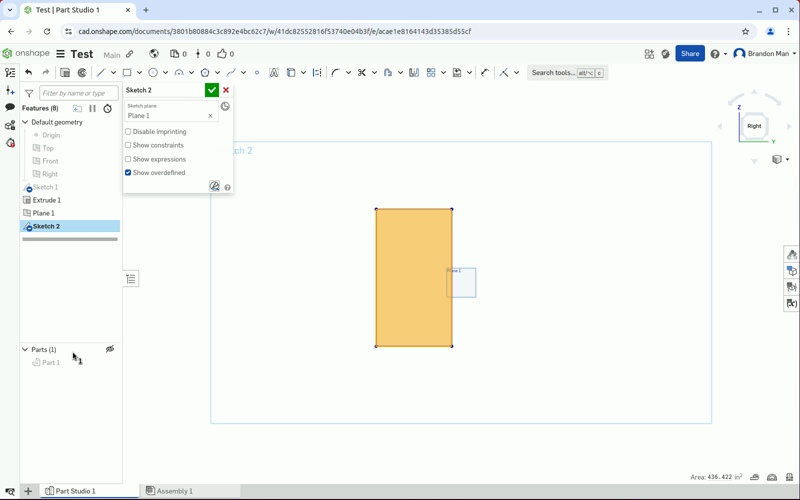
key(shift+y)
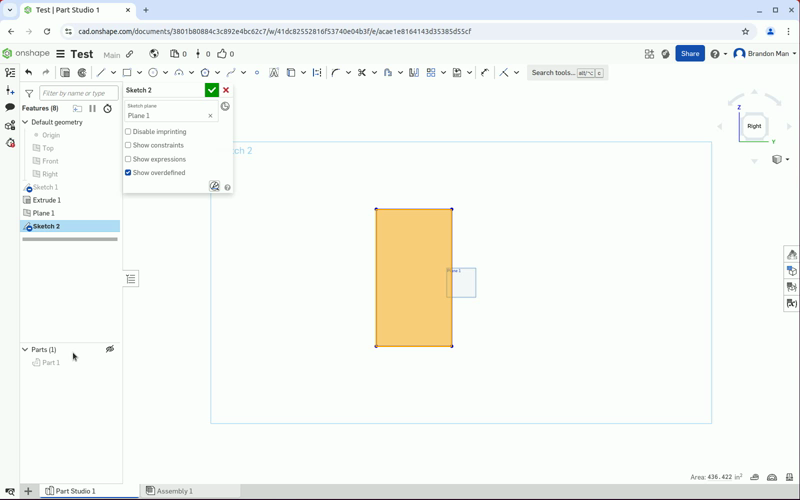
key(shift+e)
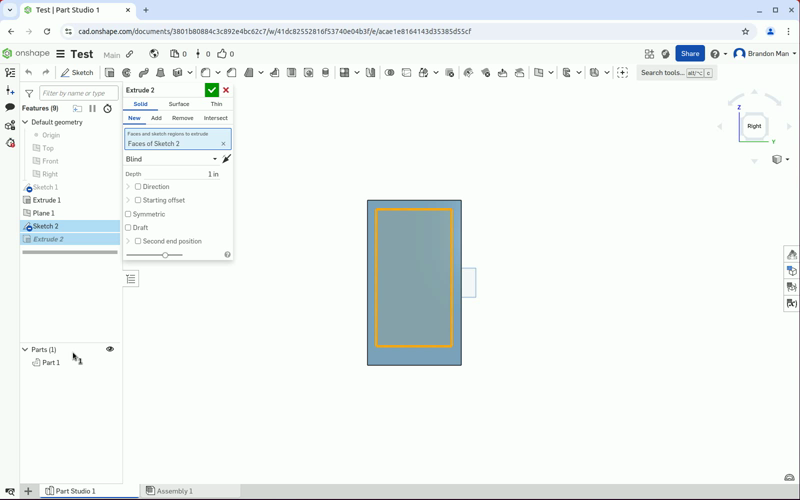
mouse_move(143, 106)
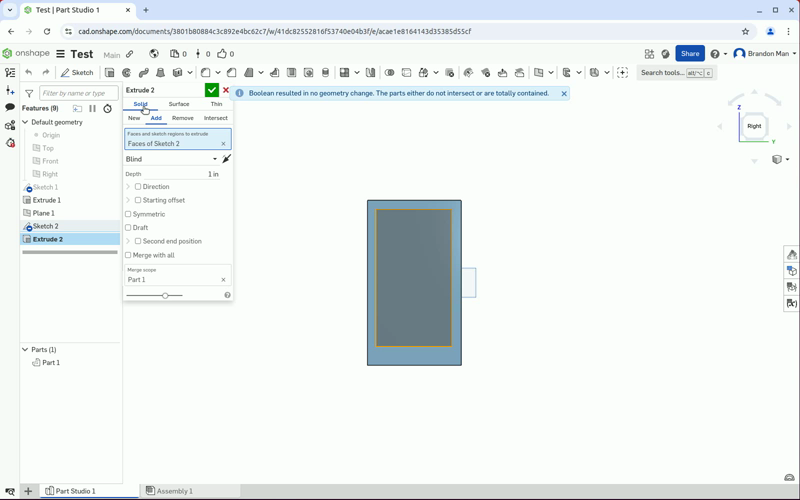
click(143, 106)
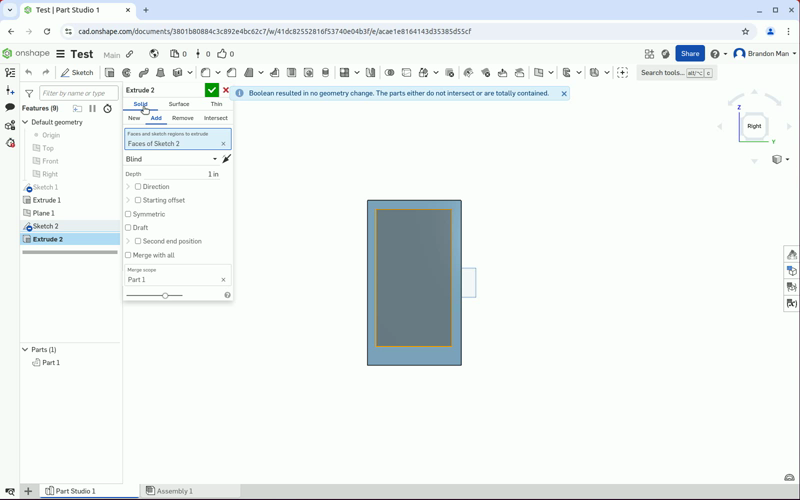
mouse_move(186, 120)
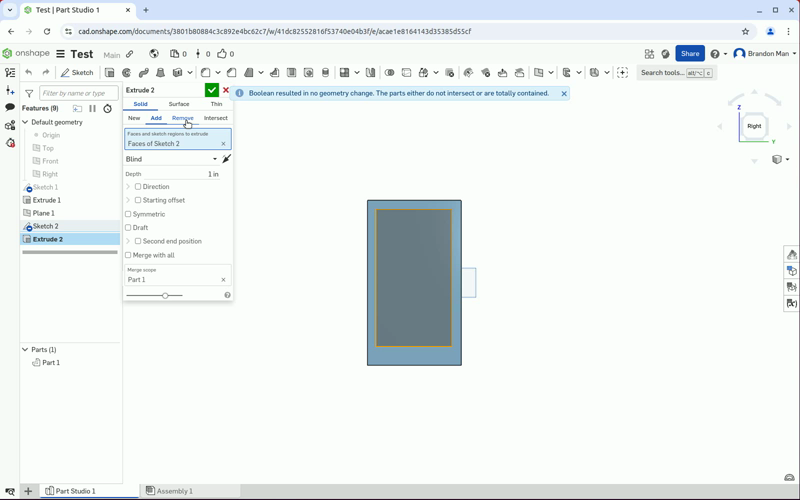
click(186, 120)
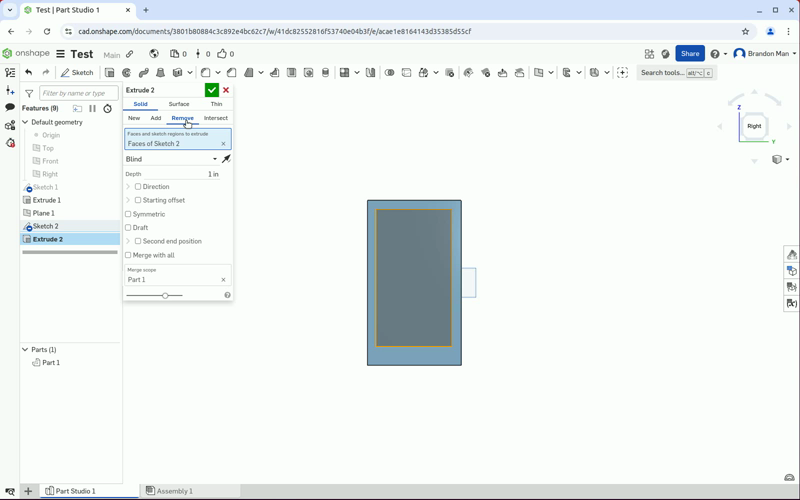
key(tab, 4)
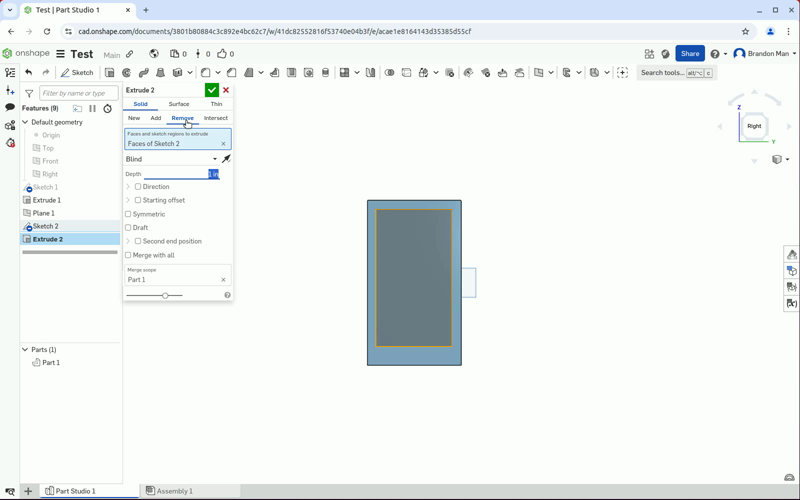
text(19.498)
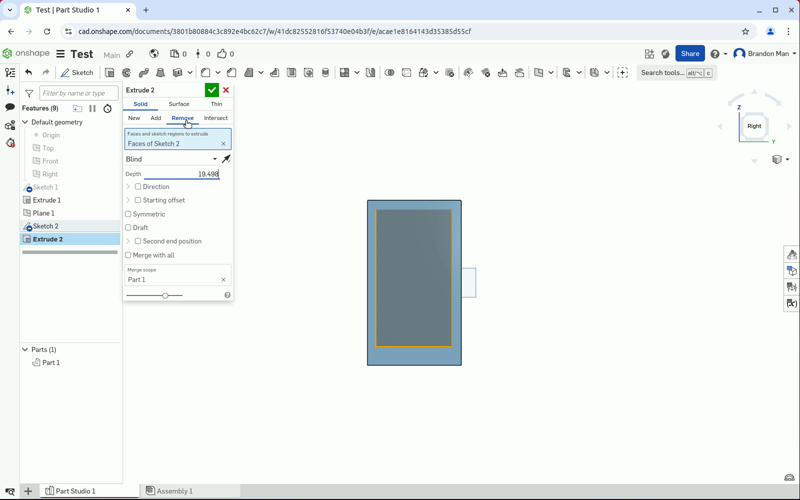
key(tab, 6)
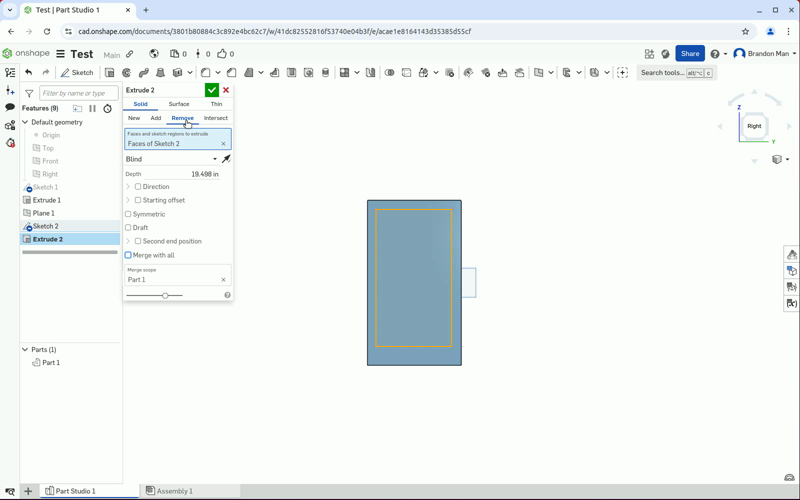
key(space)
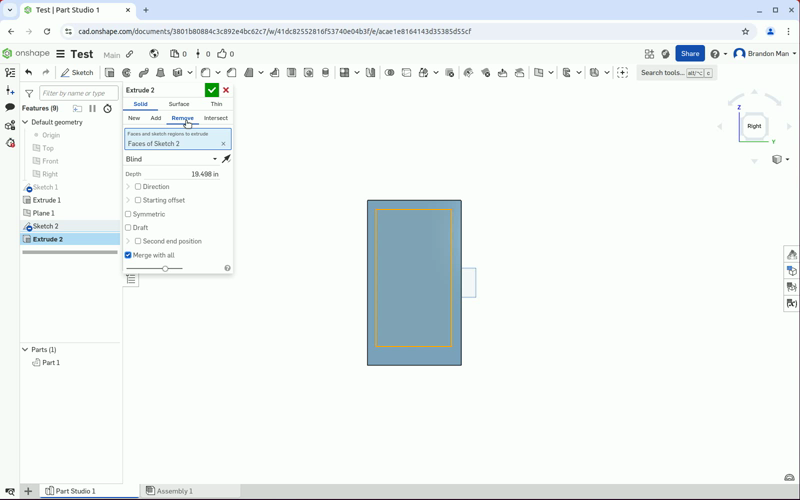
key(enter)
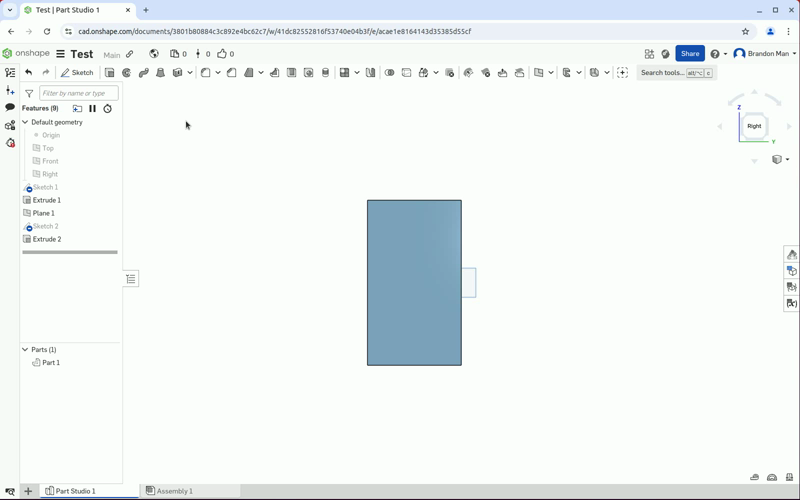
key(shift+h)
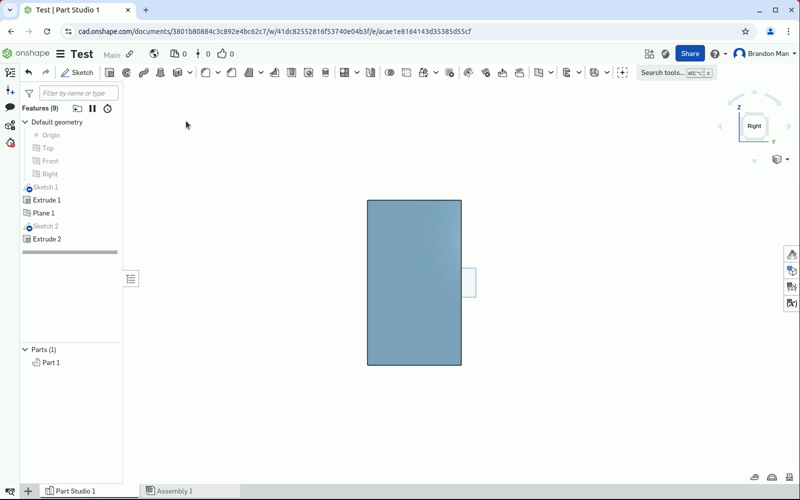
key(shift+h)
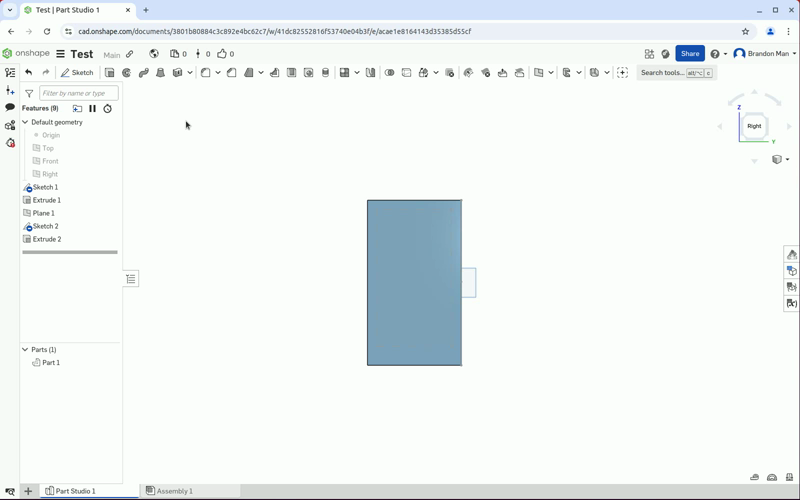
key(shift+7)
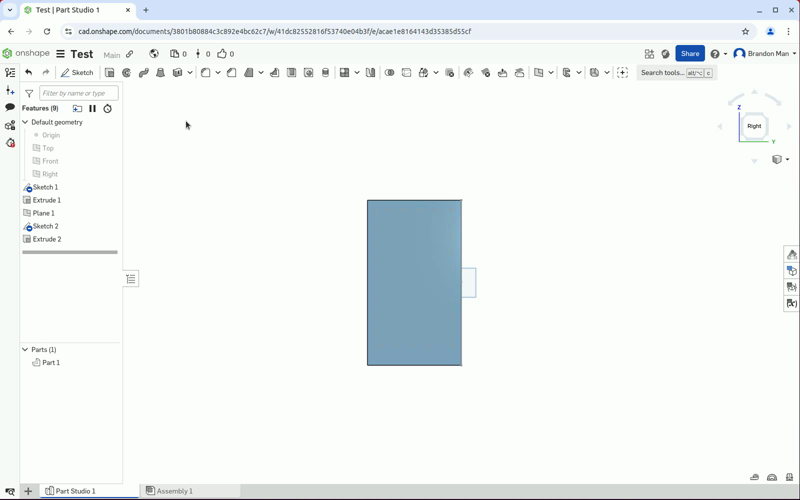
key(right, 2)
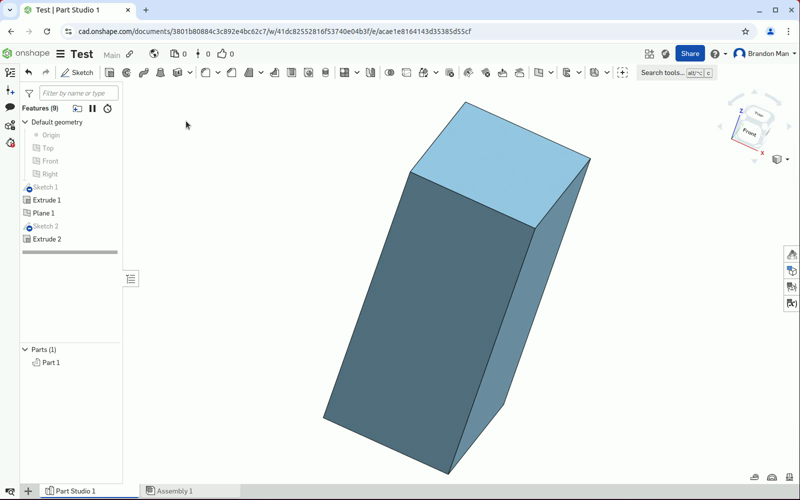
key(down, 2)
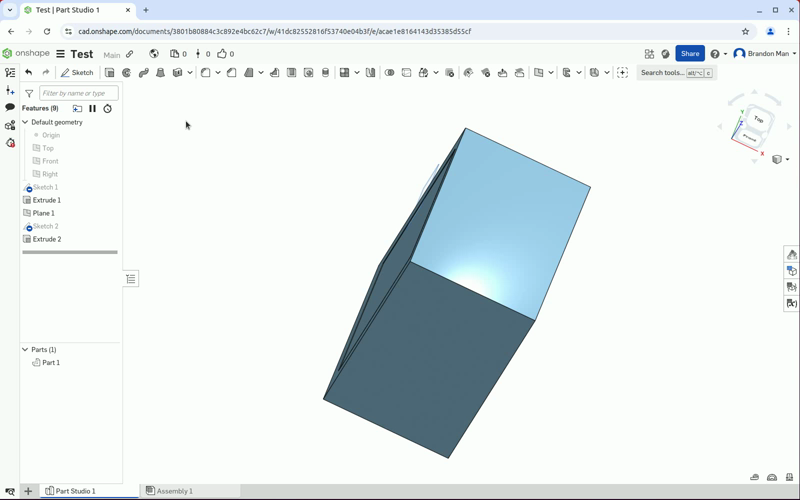
key(up, 2)
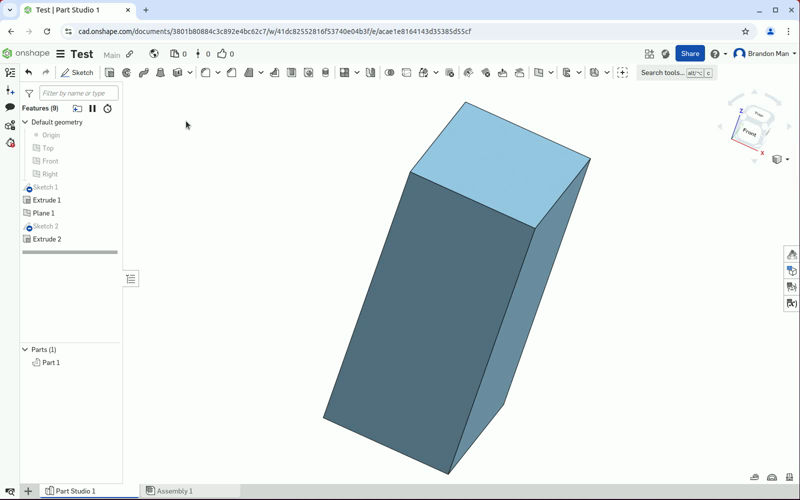
key(left, 2)
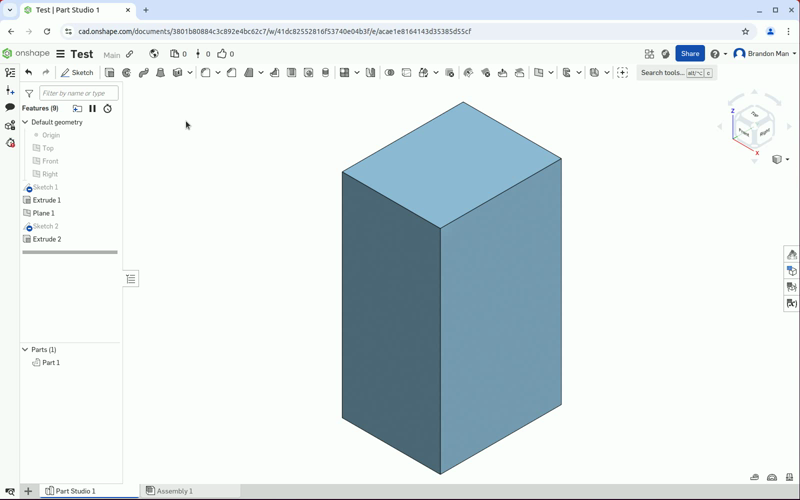
mouse_move(73, 189)
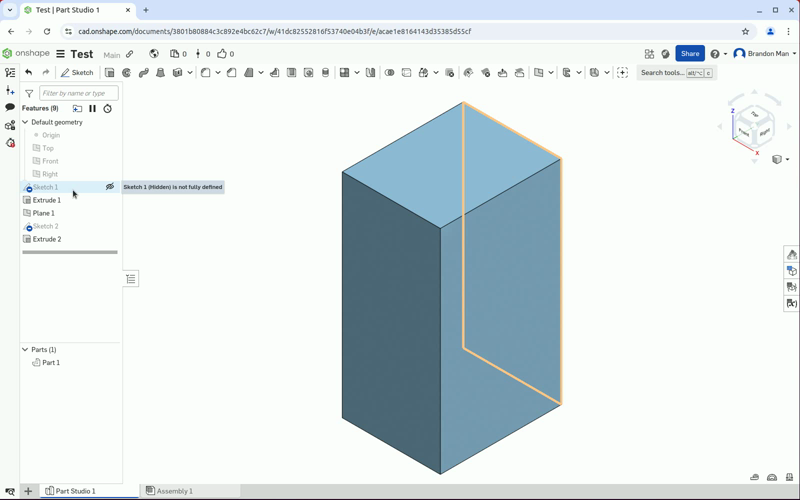
click(73, 189)